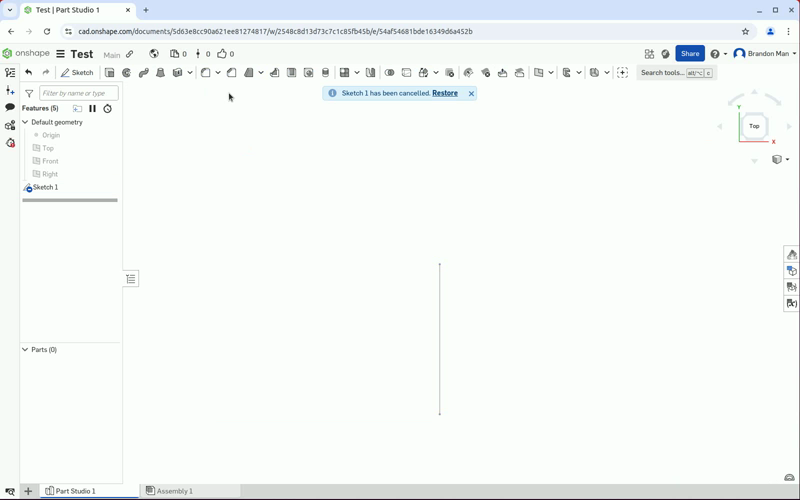
key(shift+h)
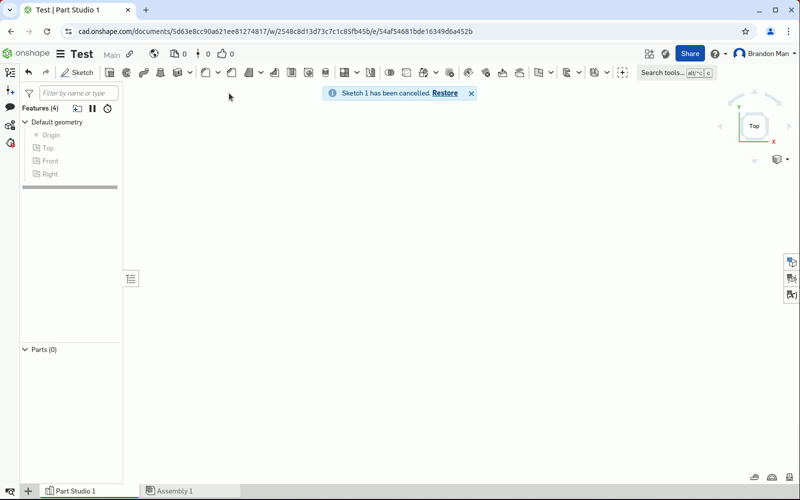
mouse_move(73, 352)
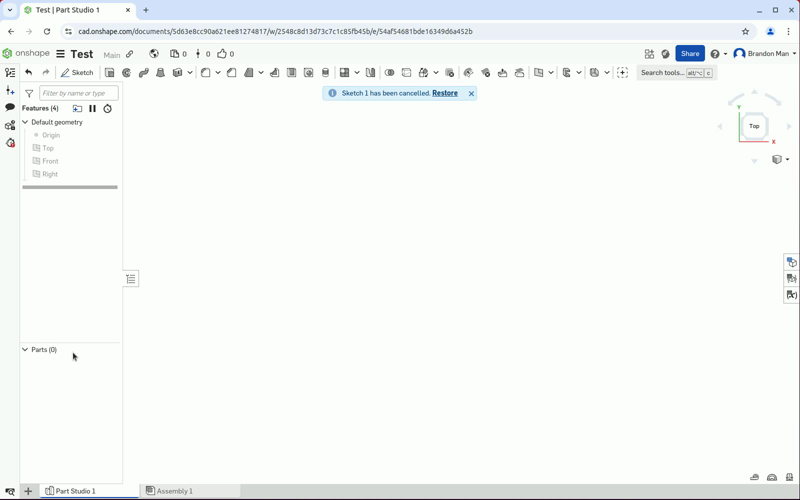
key(y)
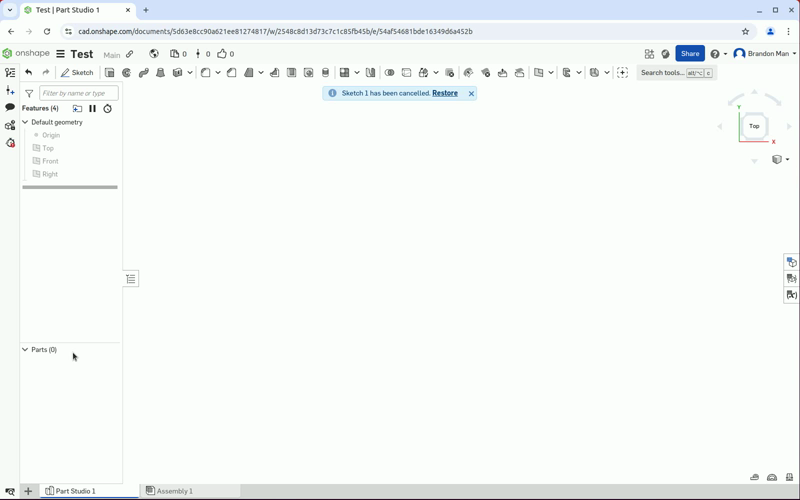
key(shift+p)
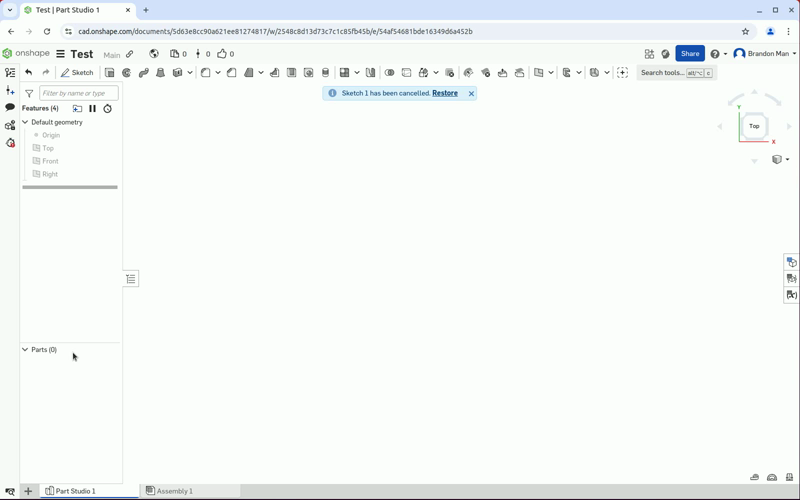
key(space)
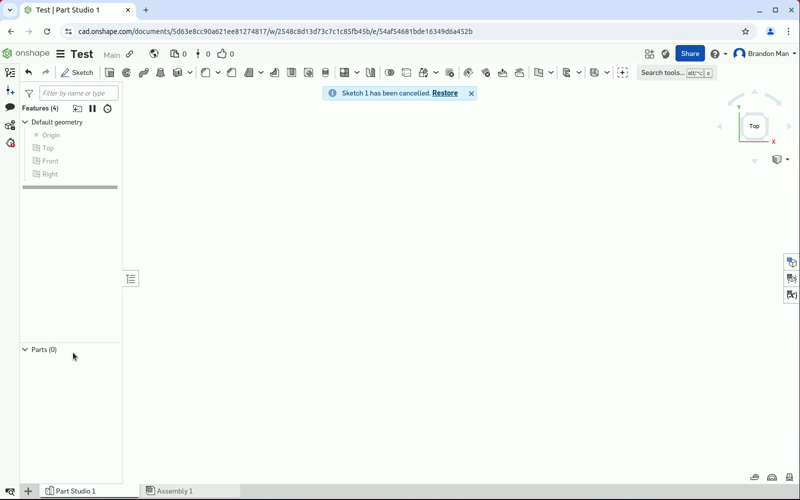
key_down(shift)
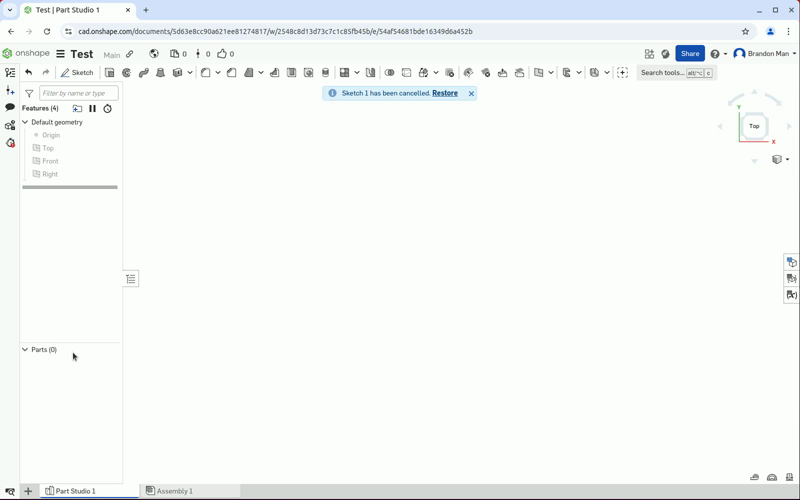
key(up)
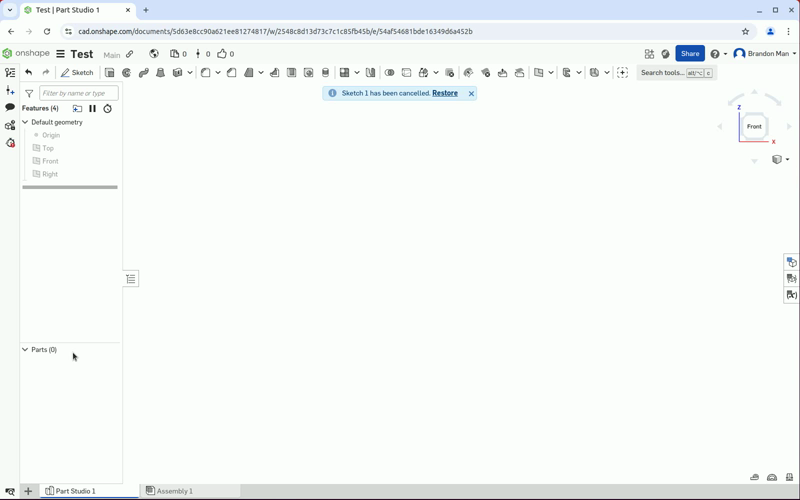
key_up(shift)
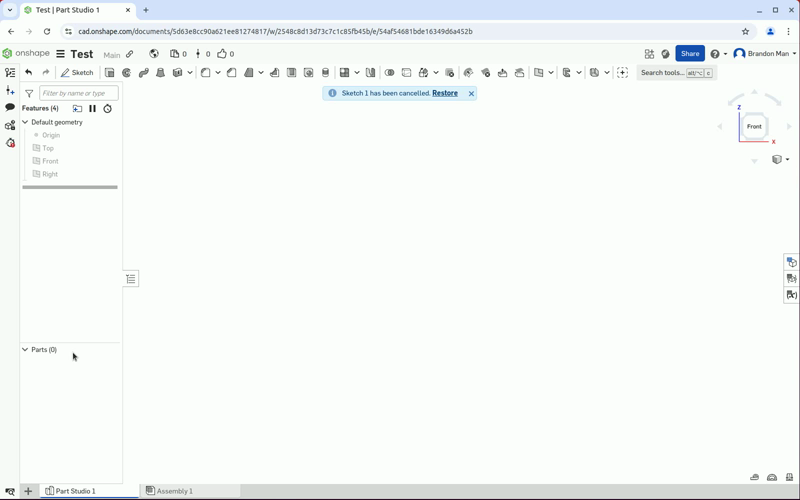
mouse_move(73, 352)
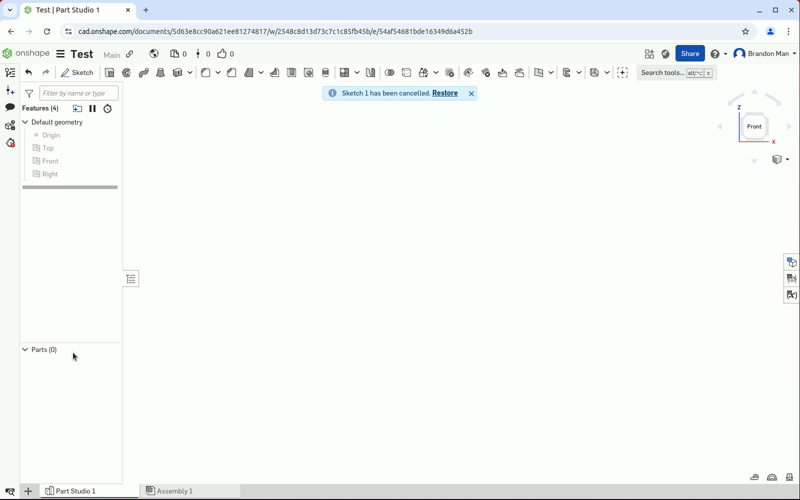
key(shift+y)
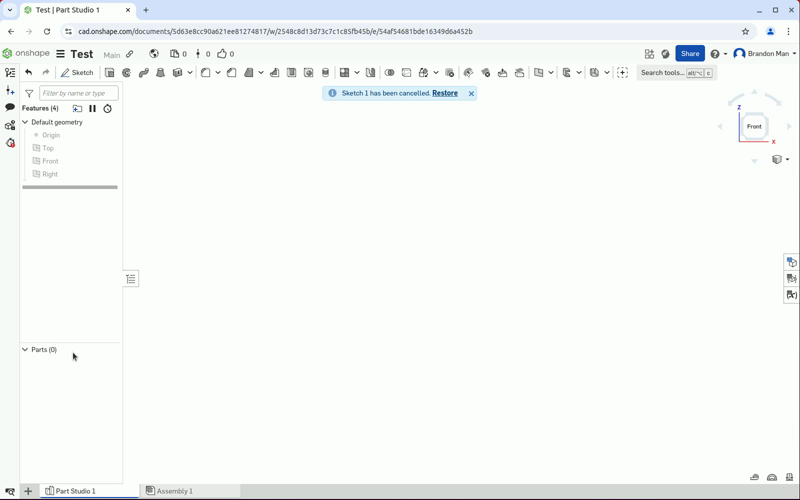
key(shift+s)
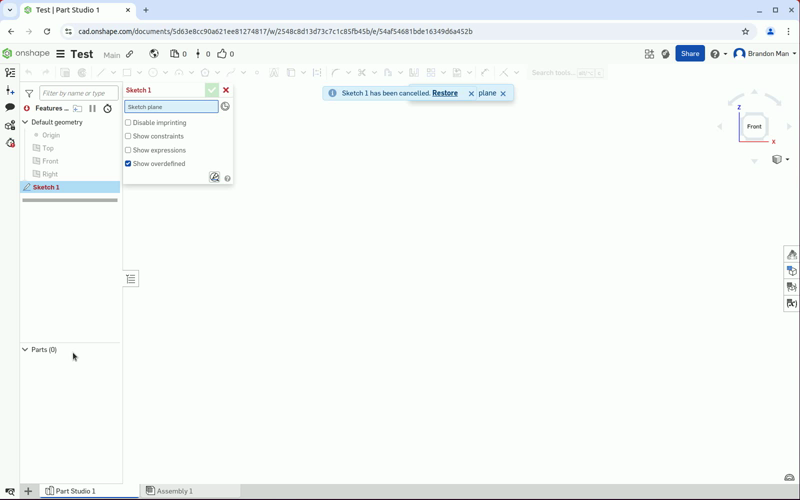
mouse_move(73, 163)
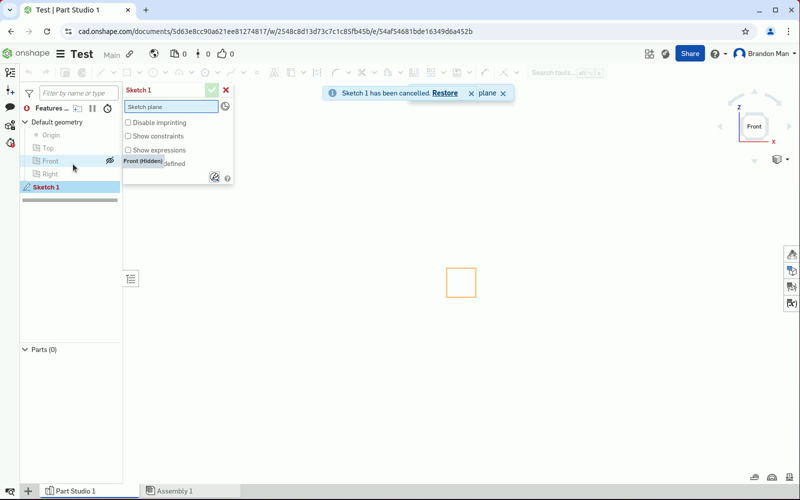
click(73, 163)
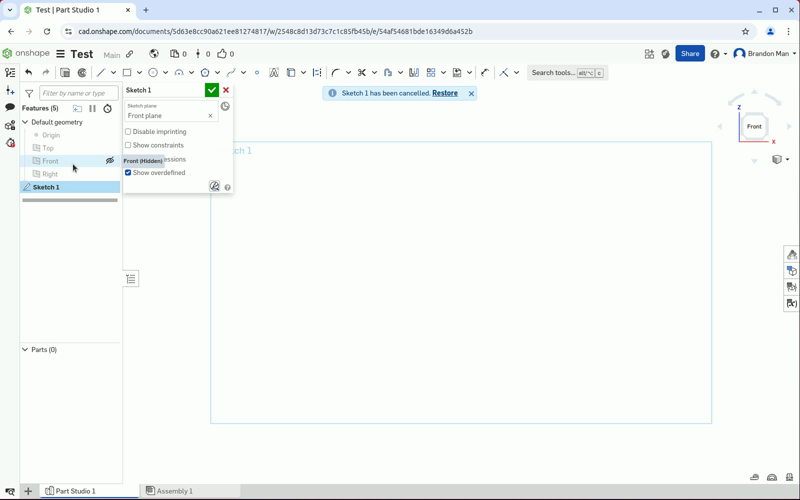
mouse_move(73, 352)
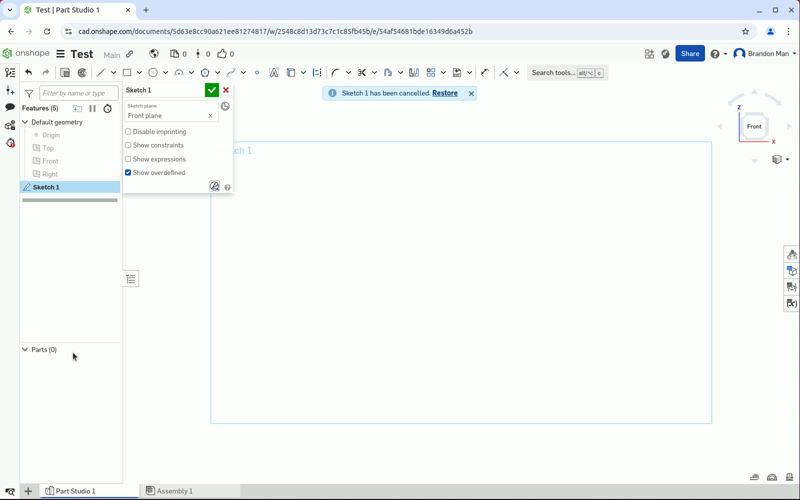
key(y)
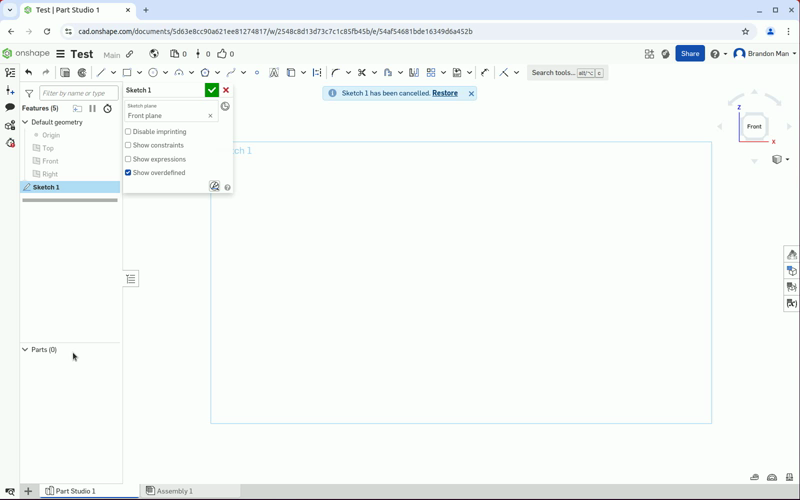
key(l)
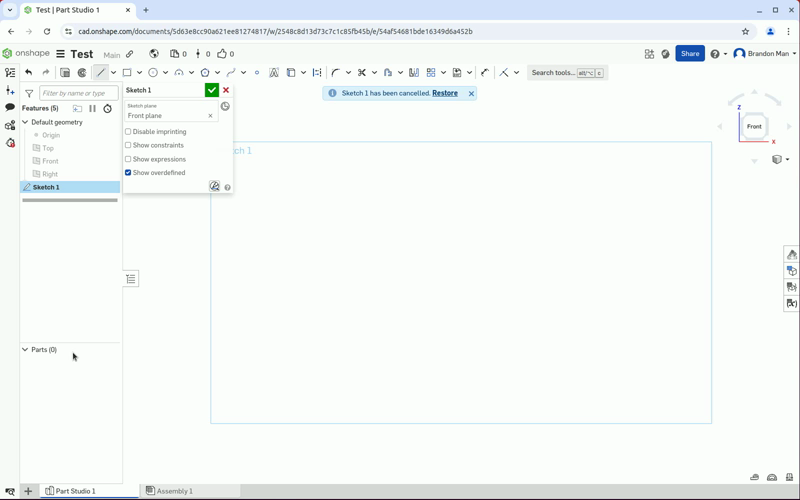
key_down(shift)
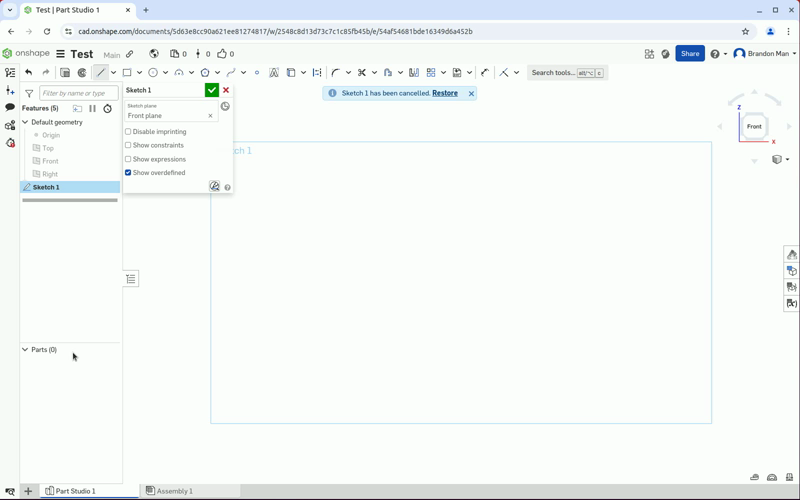
mouse_move(460, 282)
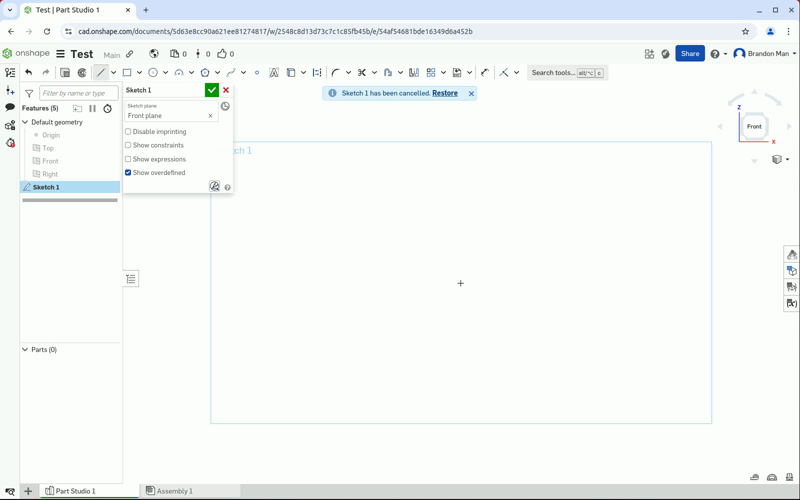
click(460, 282)
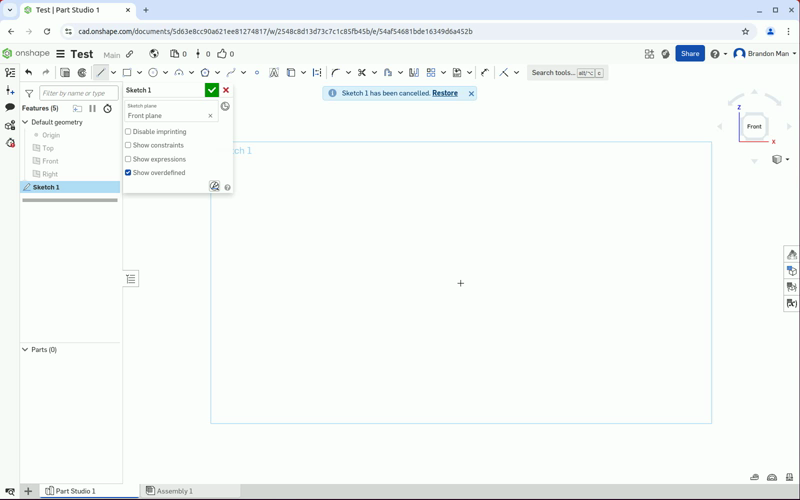
key_up(shift)
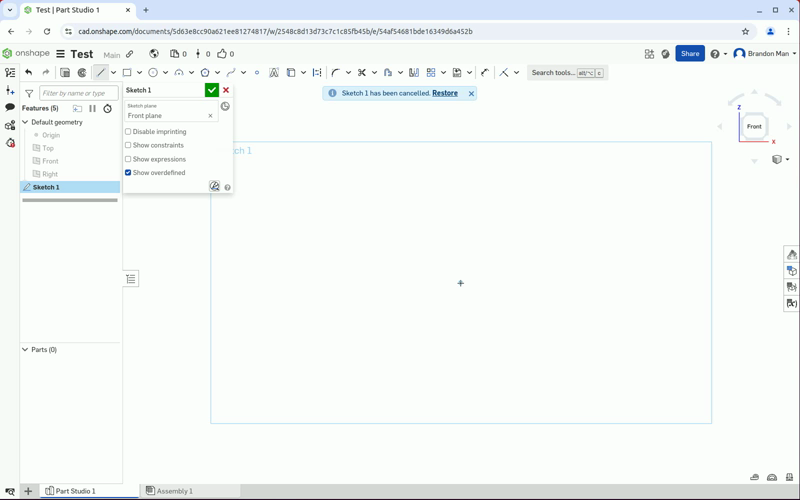
key_down(shift)
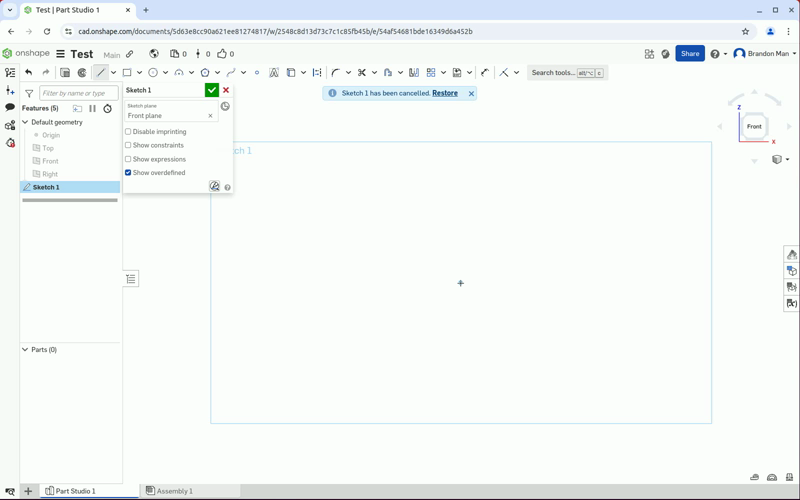
mouse_move(573, 282)
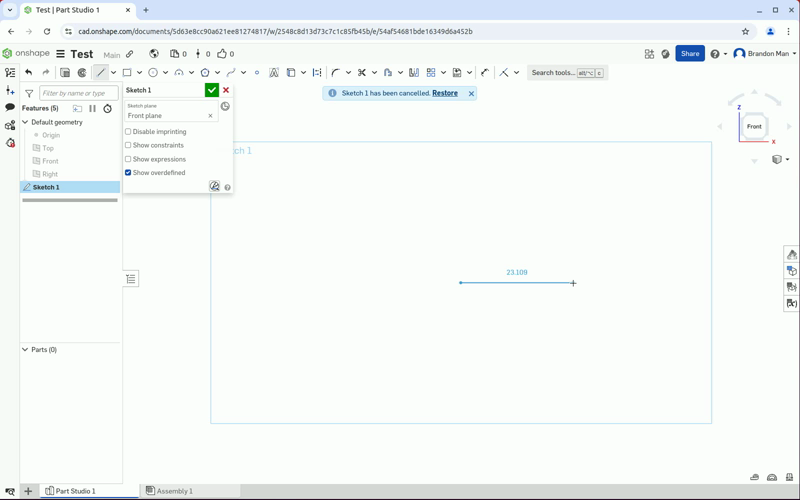
click(573, 282)
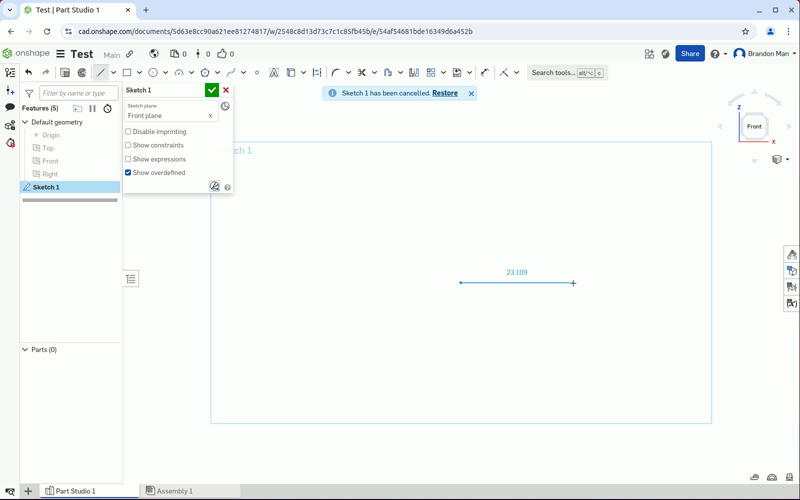
key_up(shift)
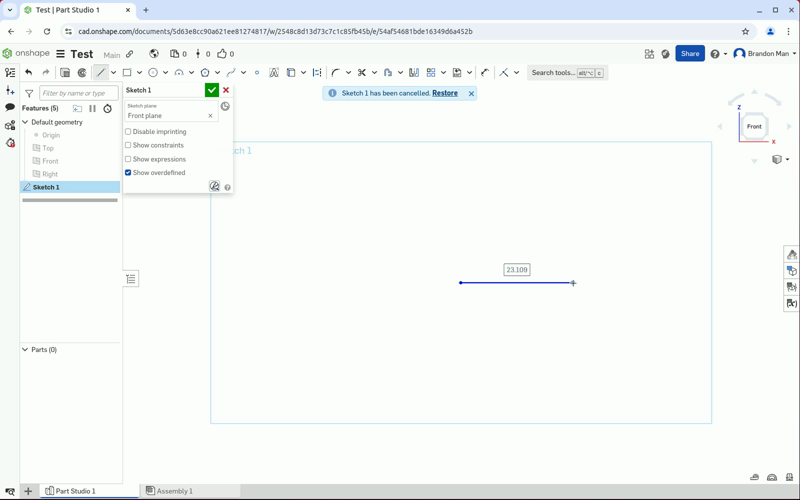
key_down(shift)
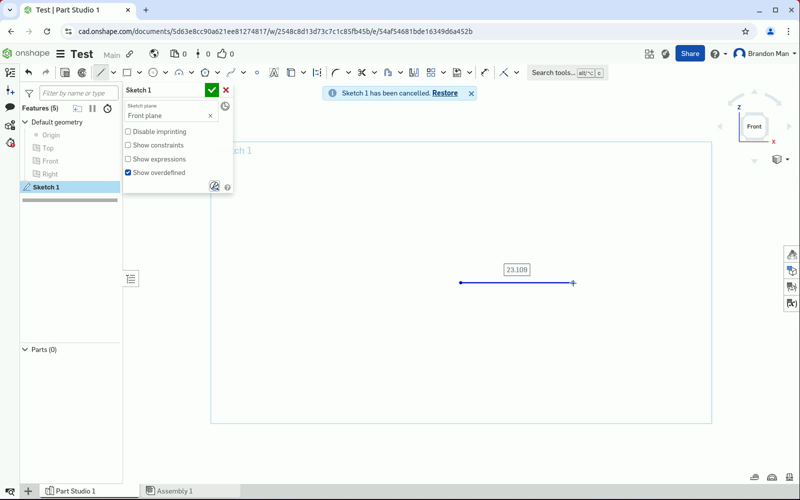
mouse_move(589, 282)
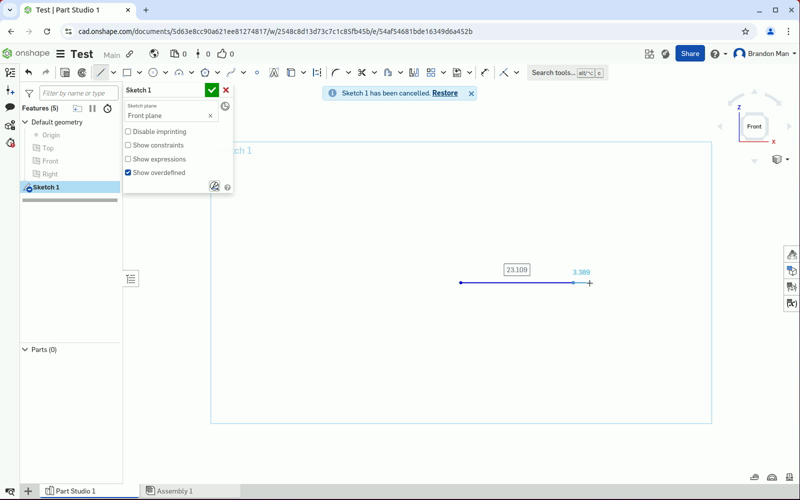
mouse_move(573, 264)
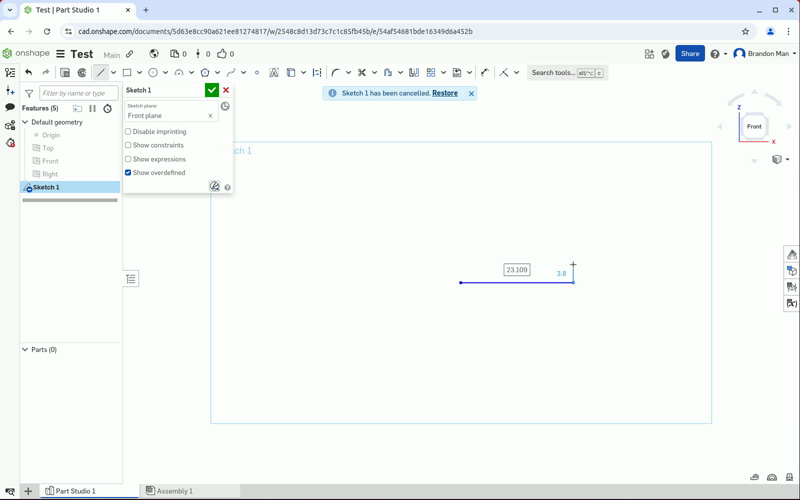
click(573, 264)
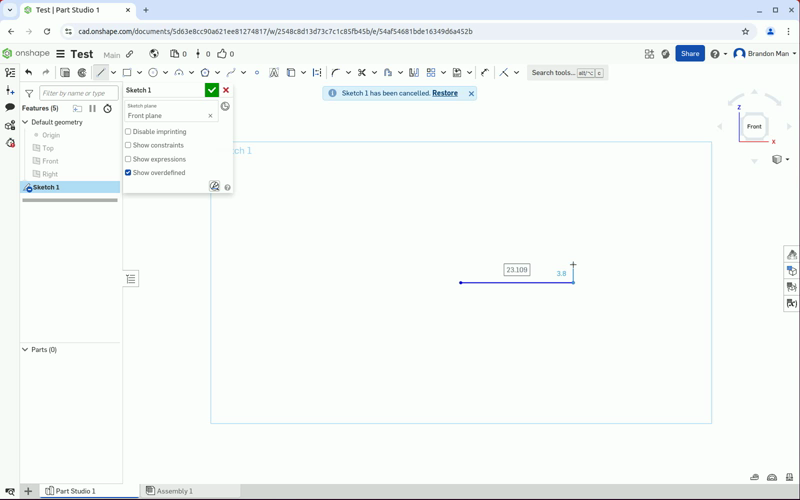
key_up(shift)
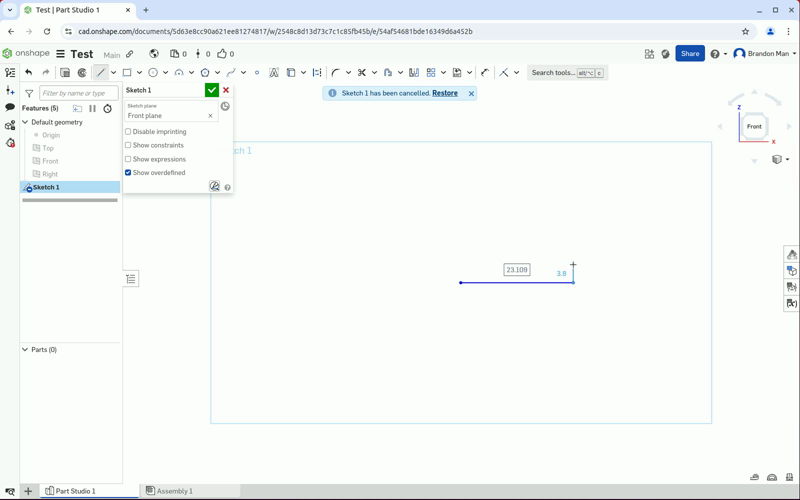
key_down(shift)
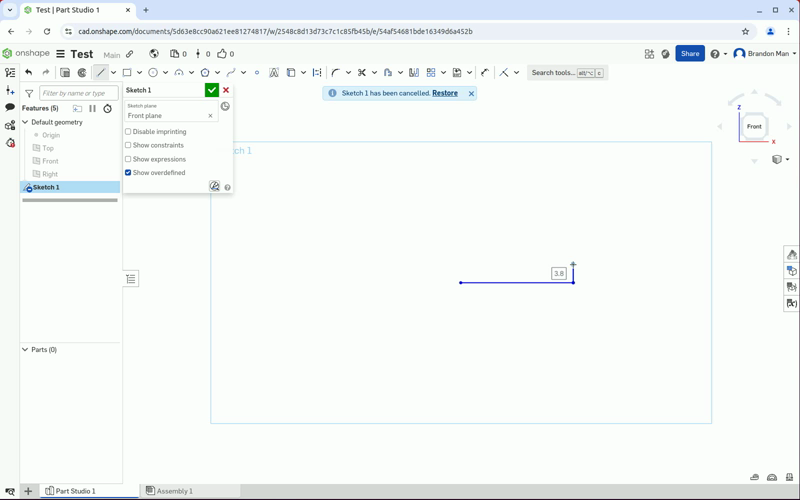
mouse_move(460, 264)
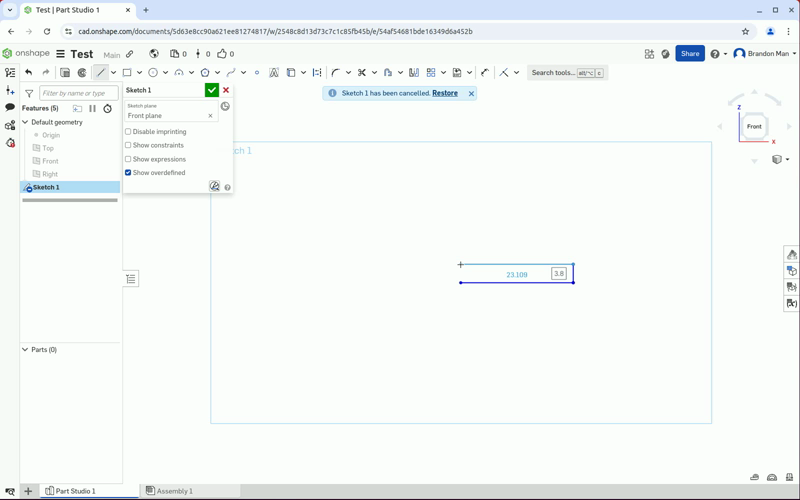
click(460, 264)
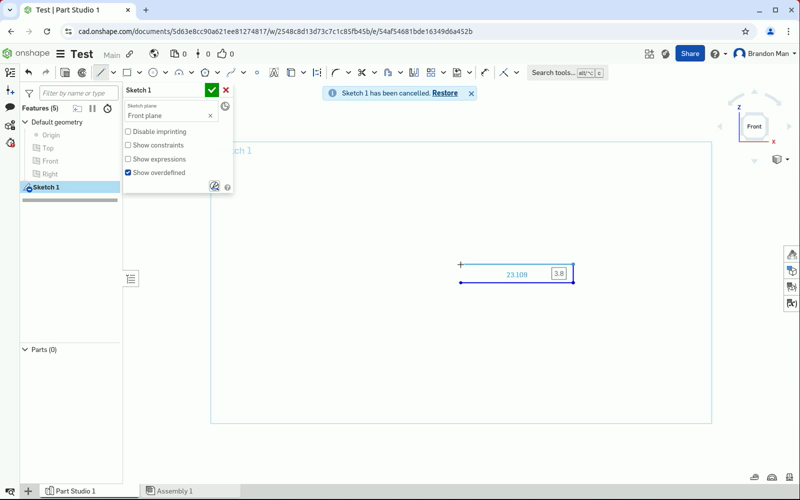
key_up(shift)
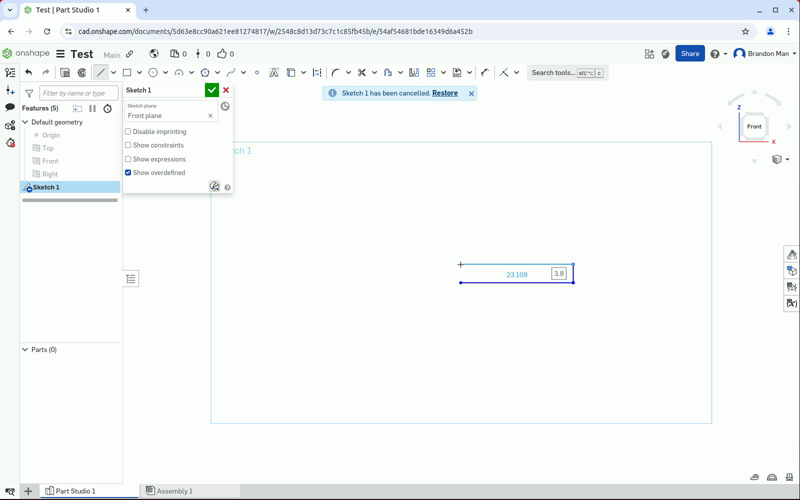
mouse_move(490, 264)
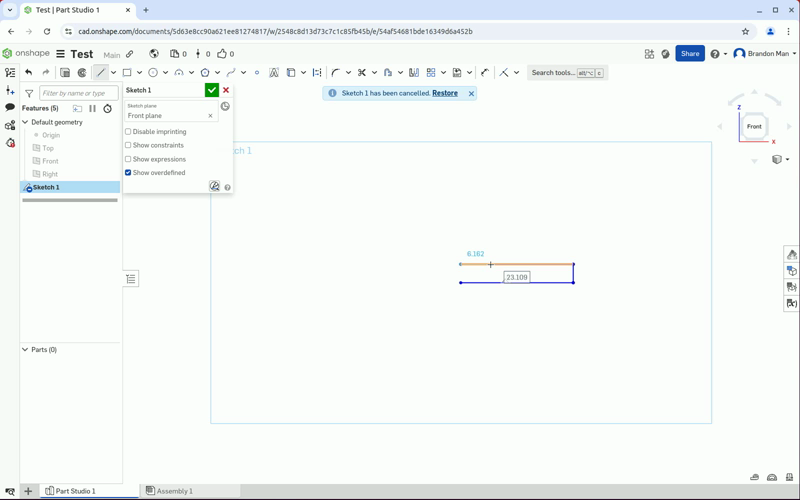
key_down(shift)
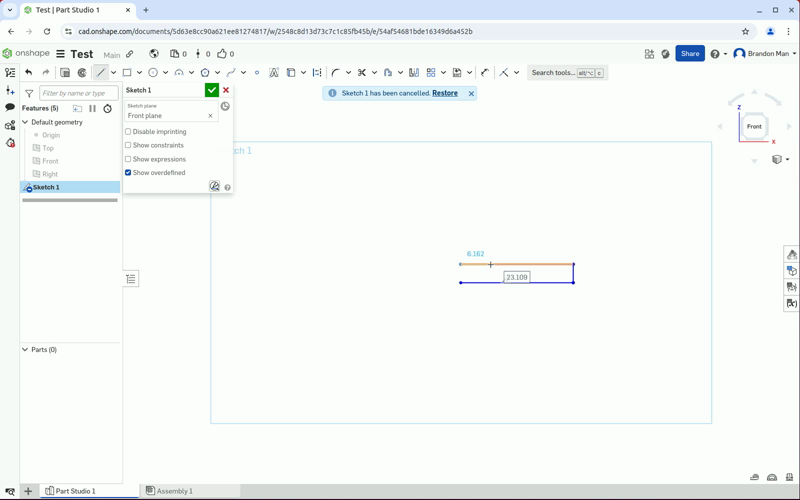
mouse_move(460, 282)
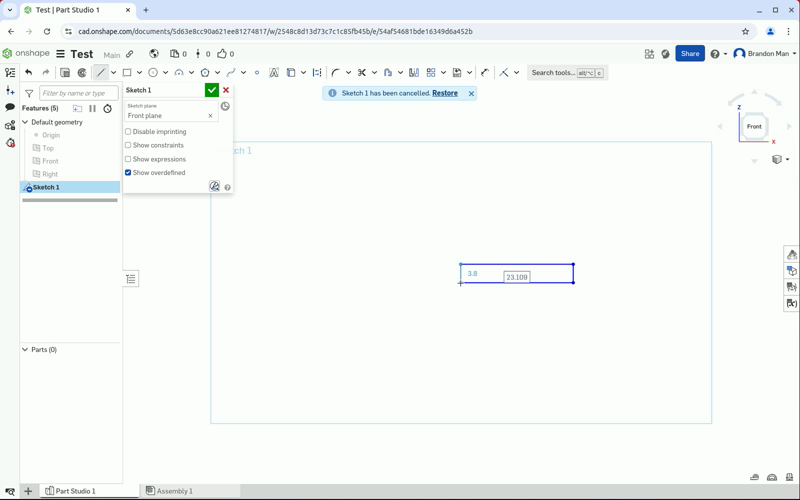
key_up(shift)
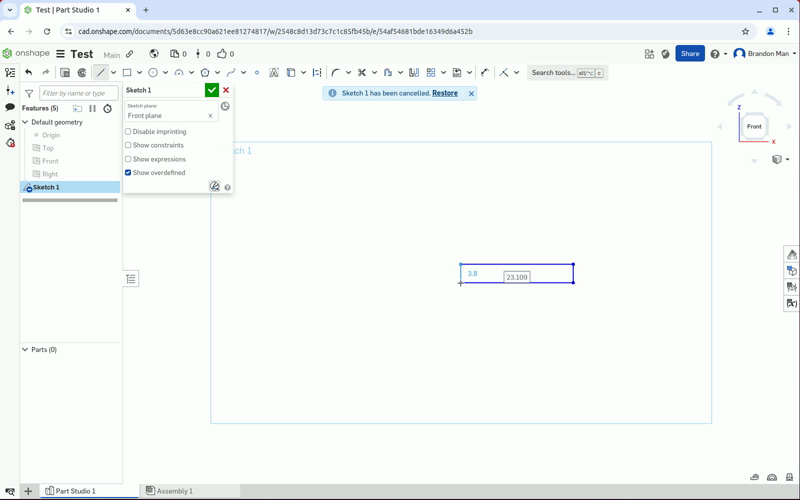
click(460, 282)
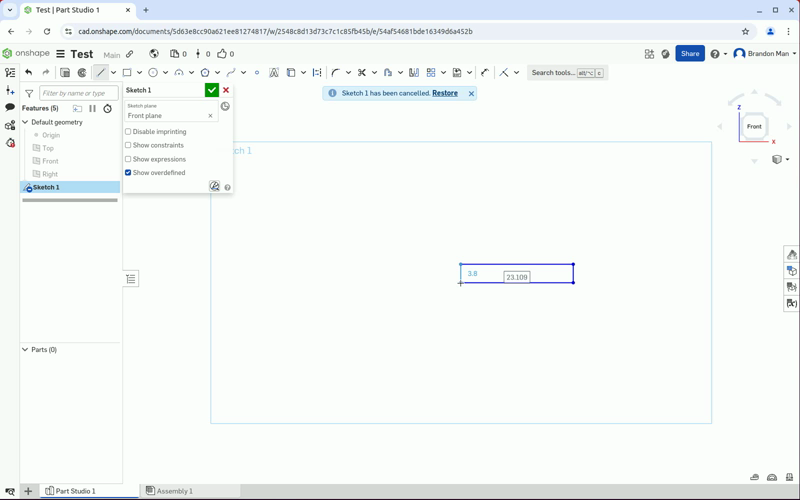
key(esc)
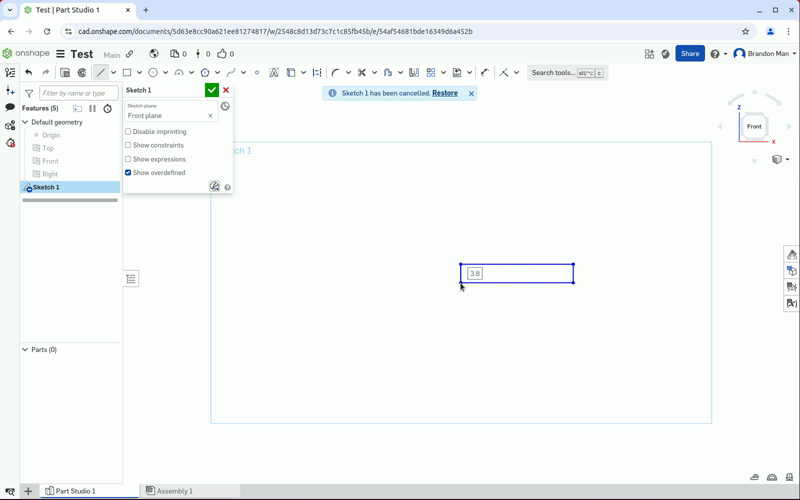
mouse_move(534, 269)
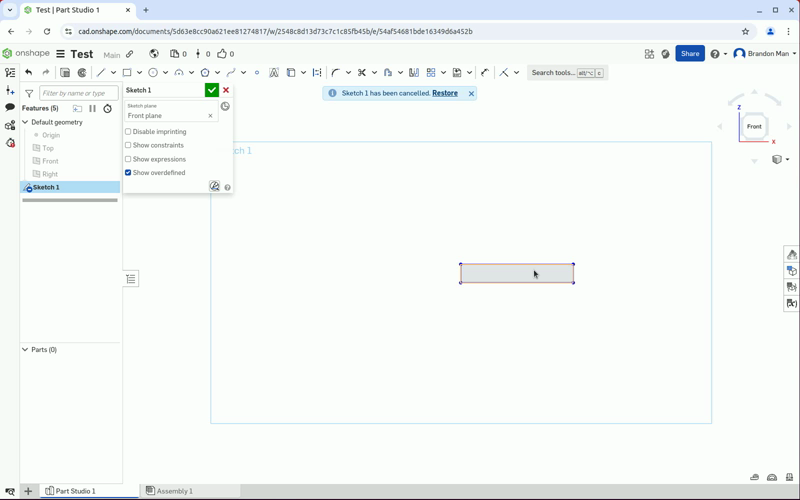
click(534, 269)
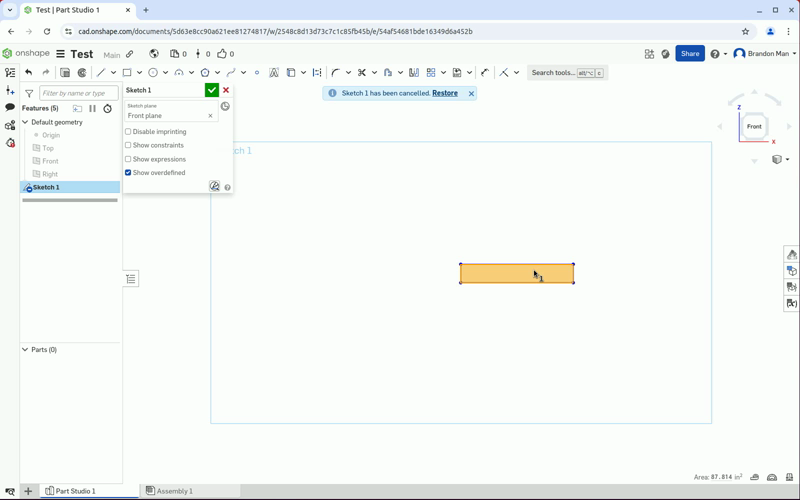
mouse_move(73, 352)
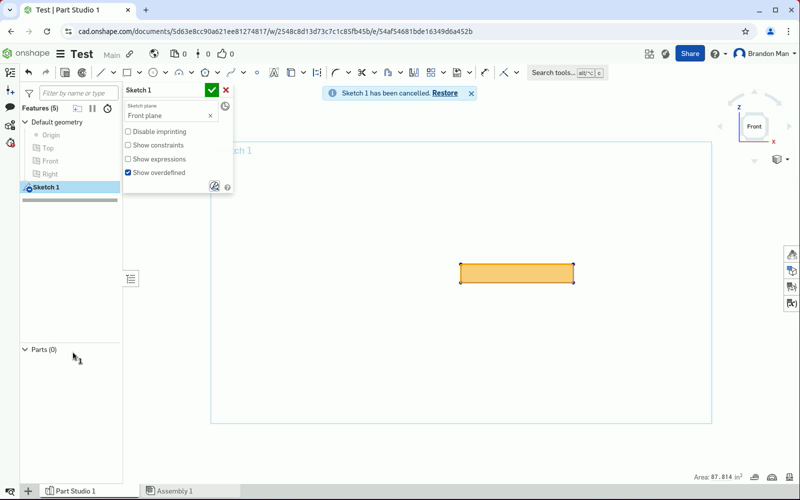
key(shift+y)
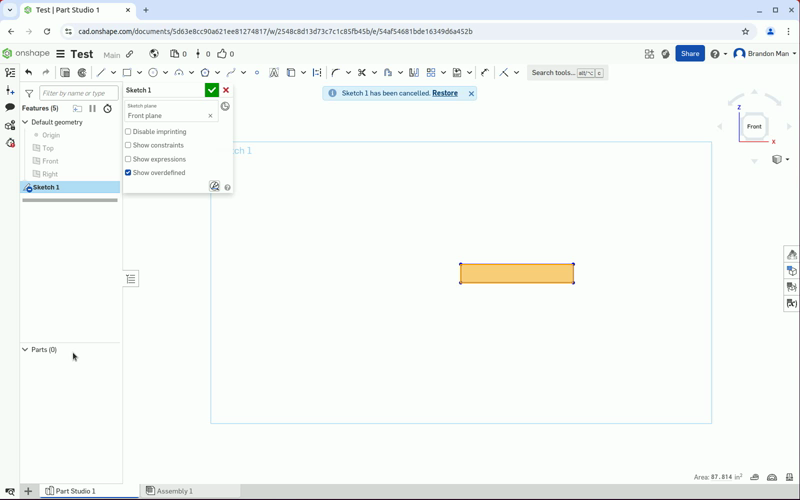
key(shift+e)
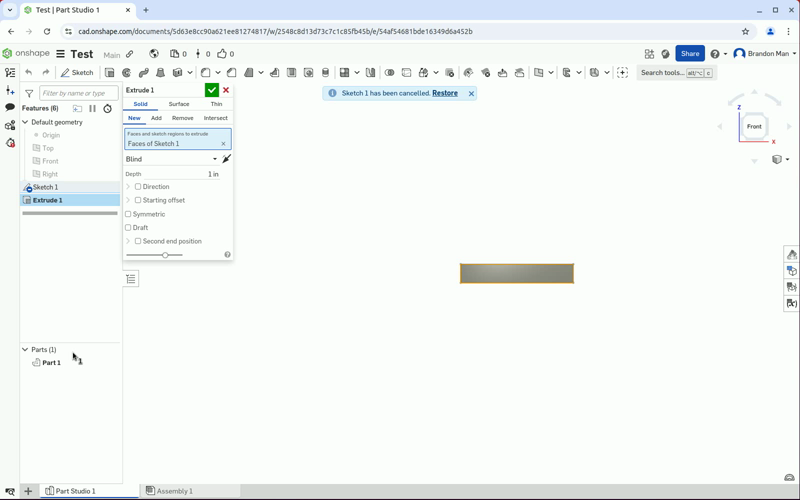
mouse_move(143, 106)
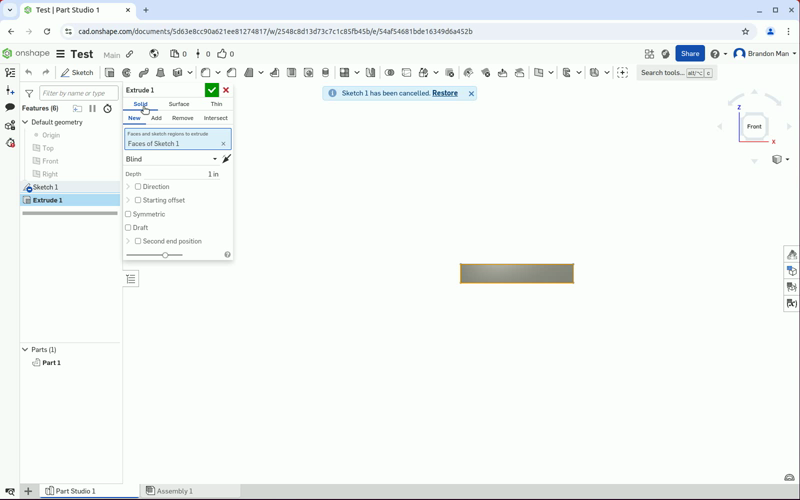
click(143, 106)
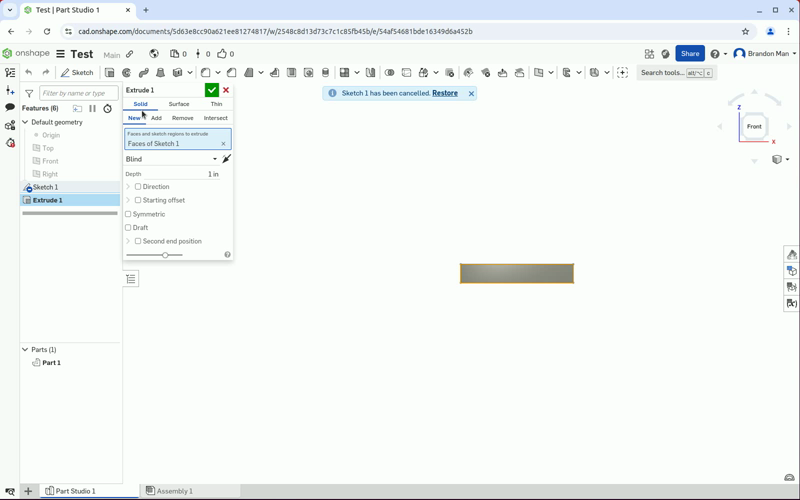
mouse_move(137, 120)
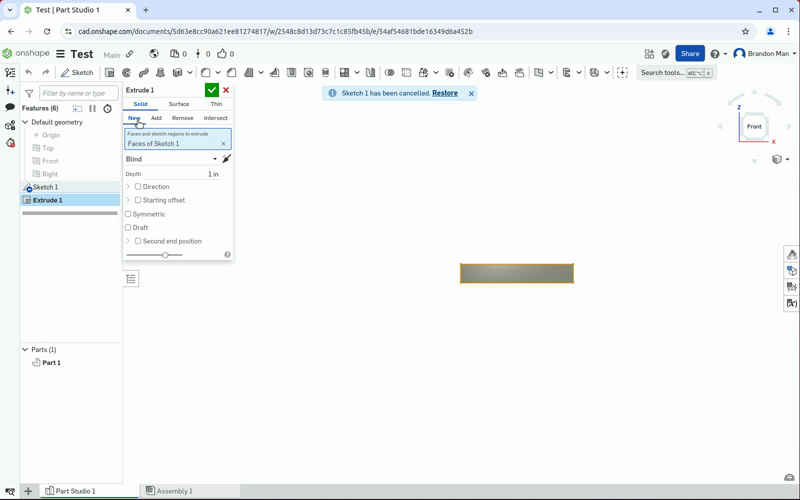
click(137, 120)
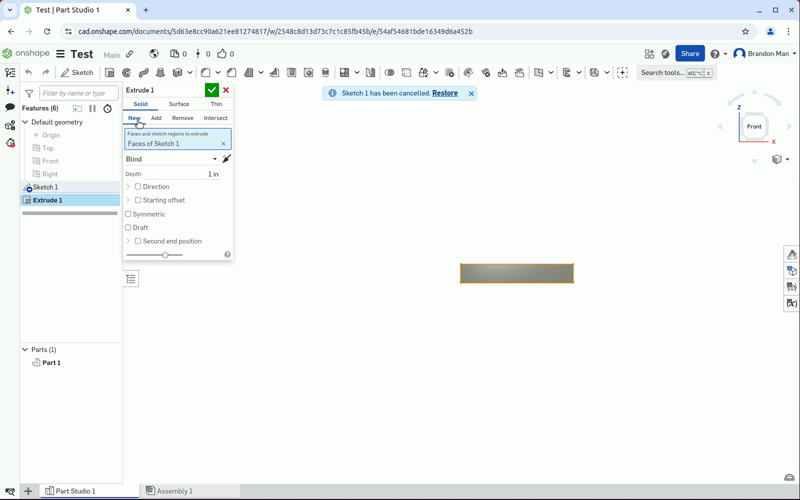
key(tab, 4)
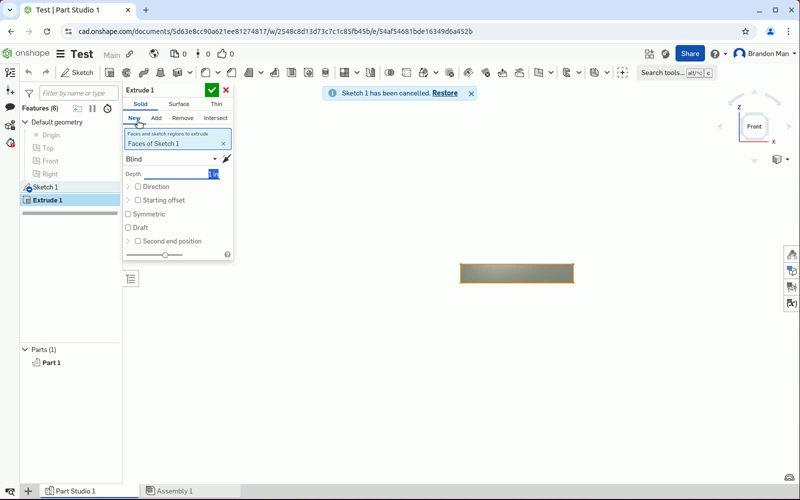
text(15.405)
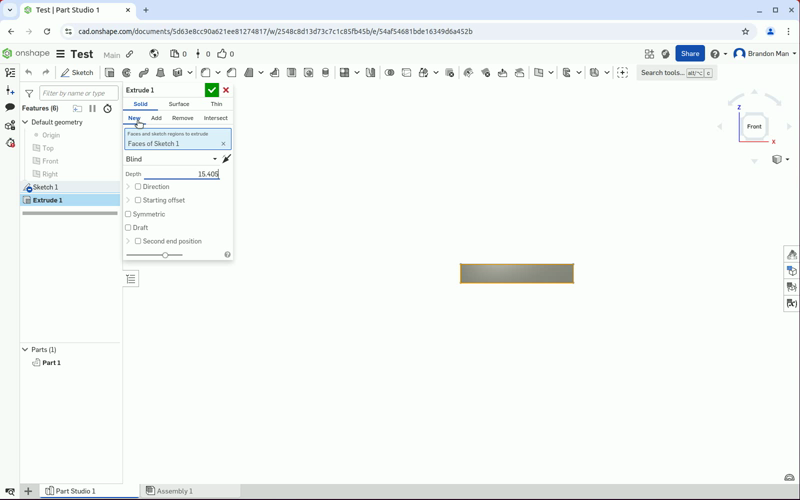
key(enter)
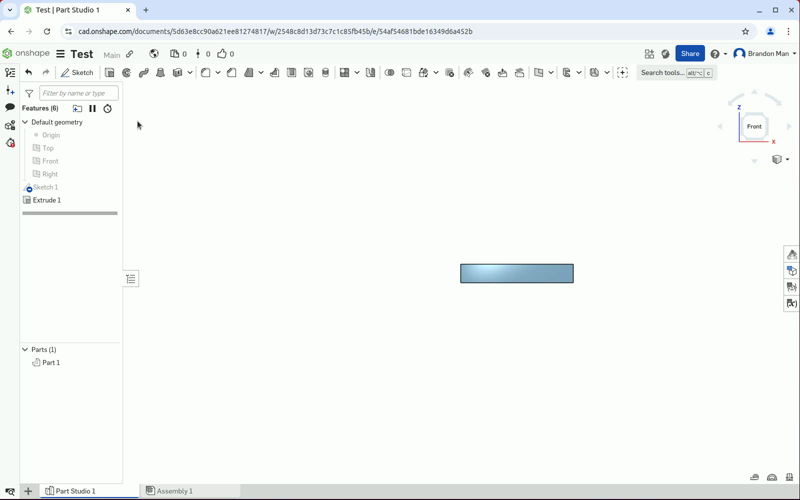
key(shift+h)
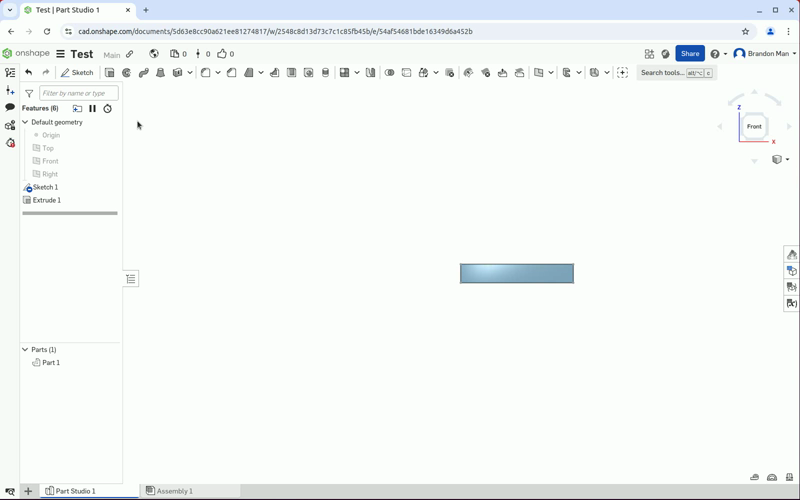
key(shift+h)
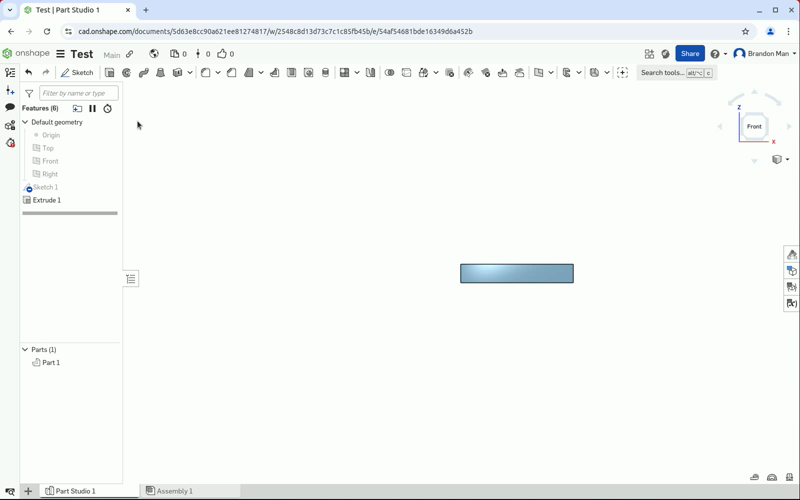
mouse_move(73, 189)
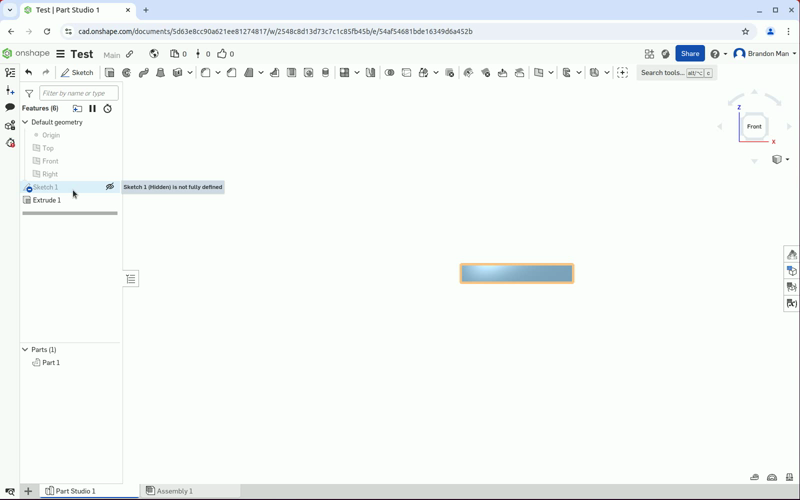
click(73, 189)
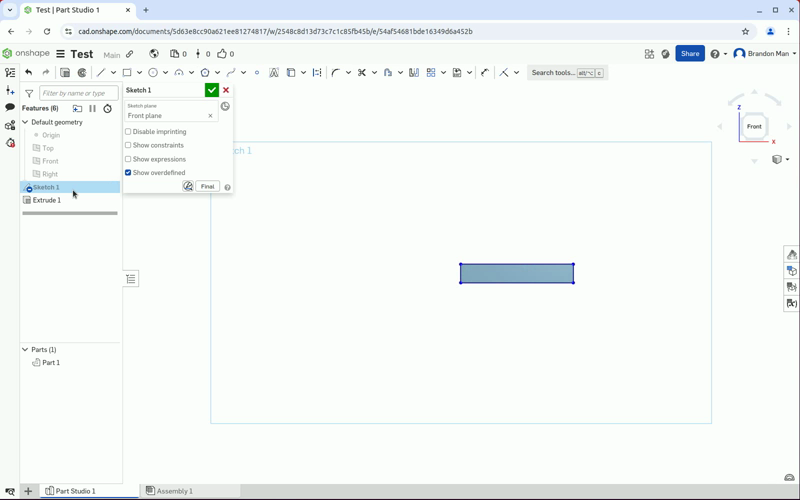
mouse_move(229, 92)
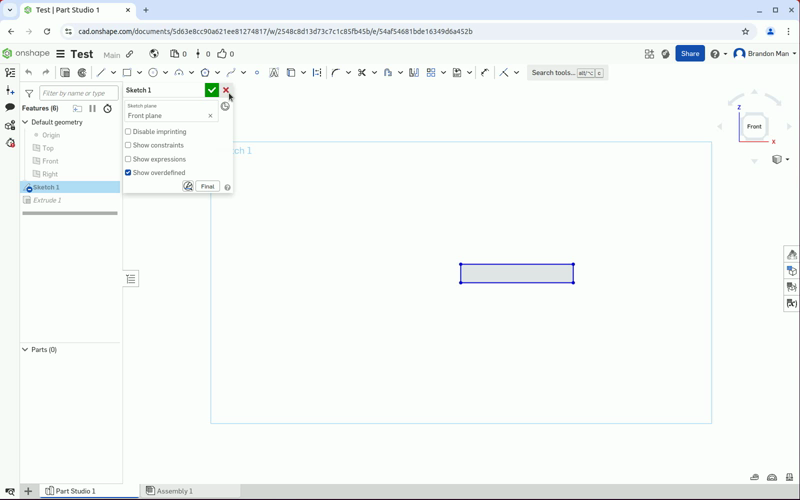
click(229, 92)
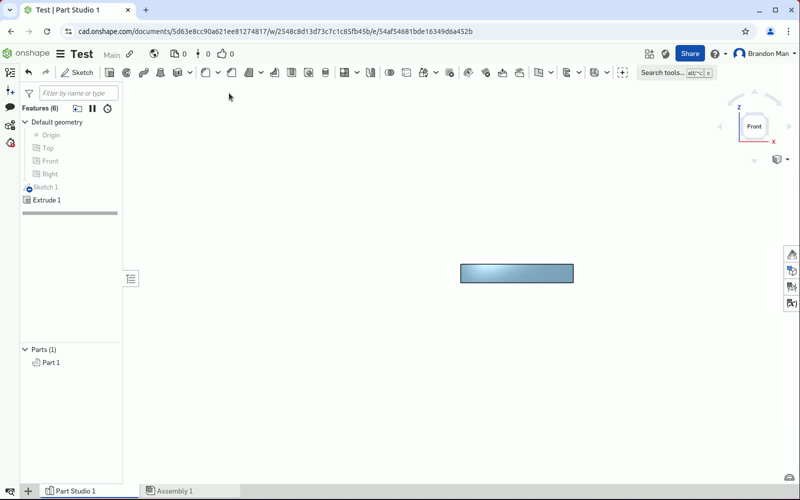
mouse_move(73, 352)
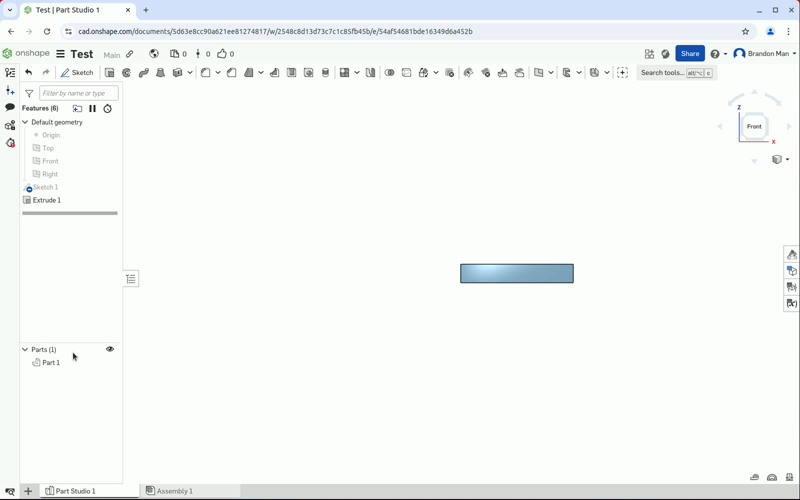
key(y)
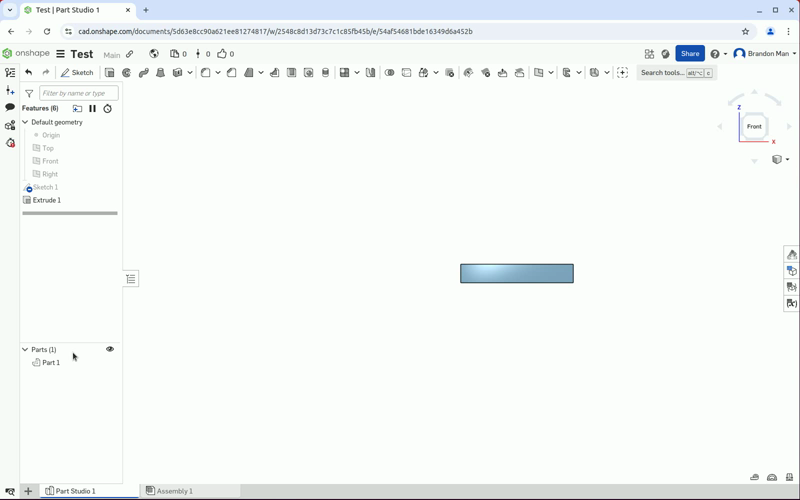
key(shift+p)
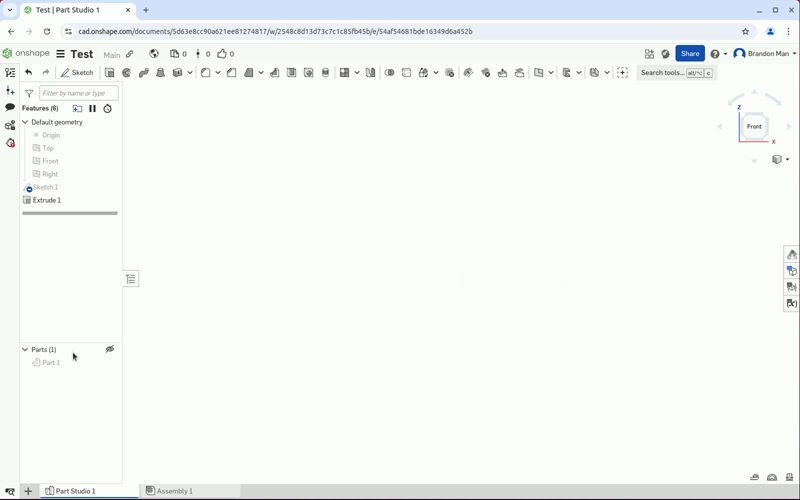
key(space)
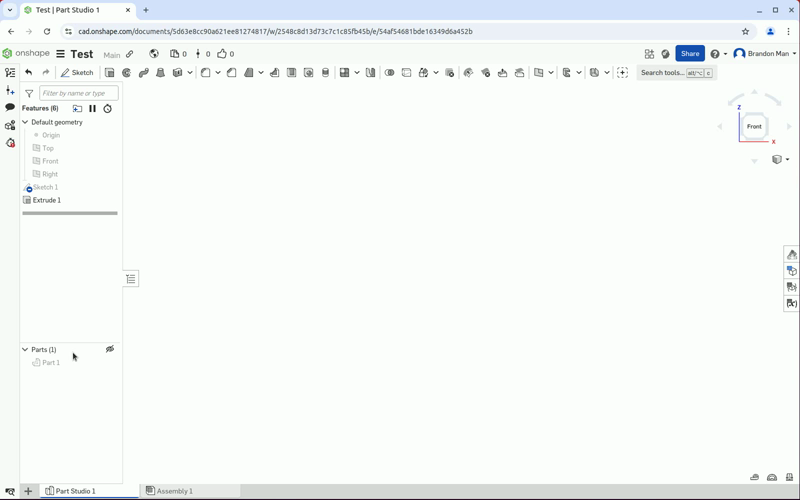
key_down(shift)
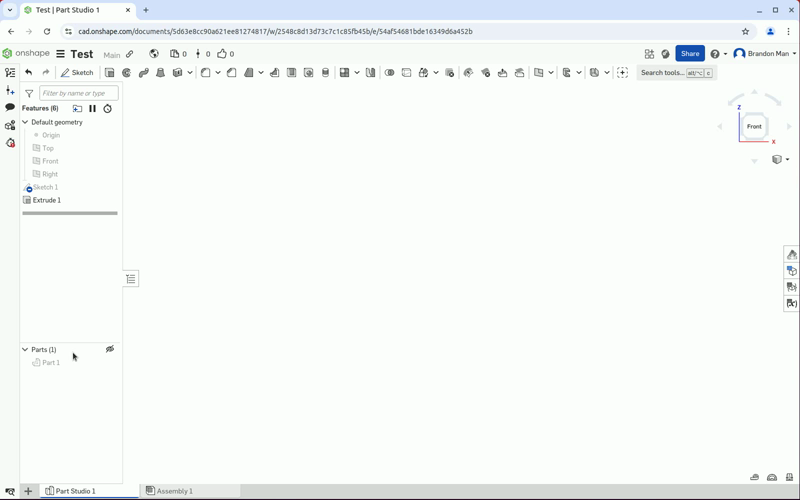
key(left)
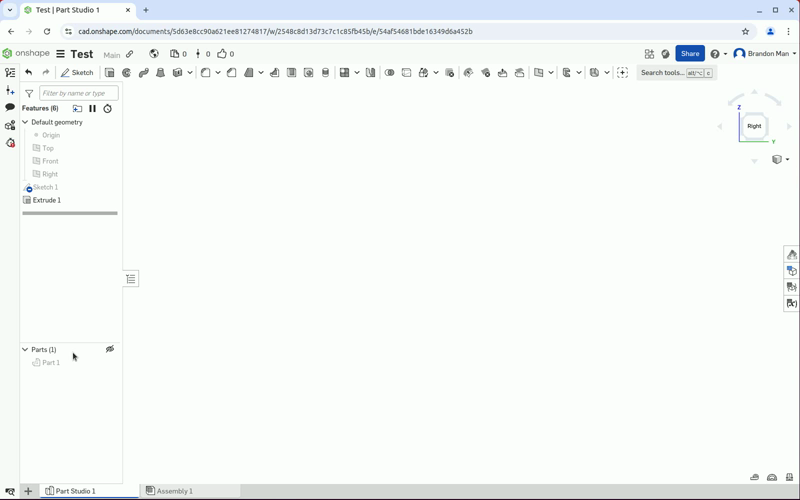
key_up(shift)
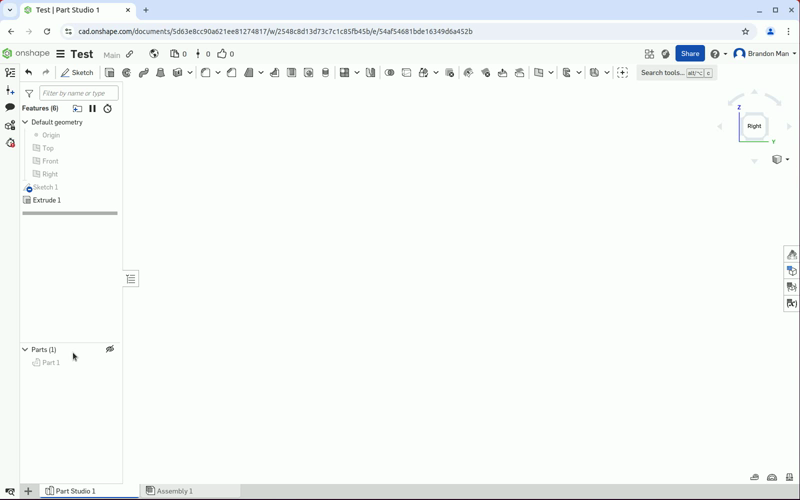
mouse_move(73, 352)
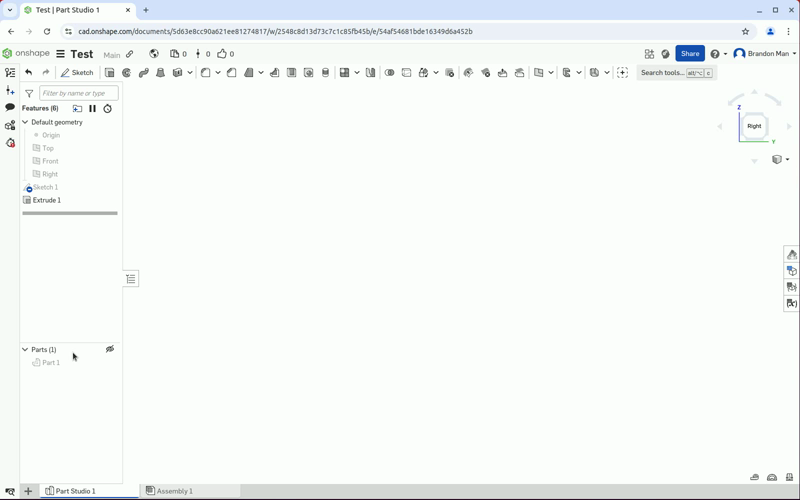
key(shift+y)
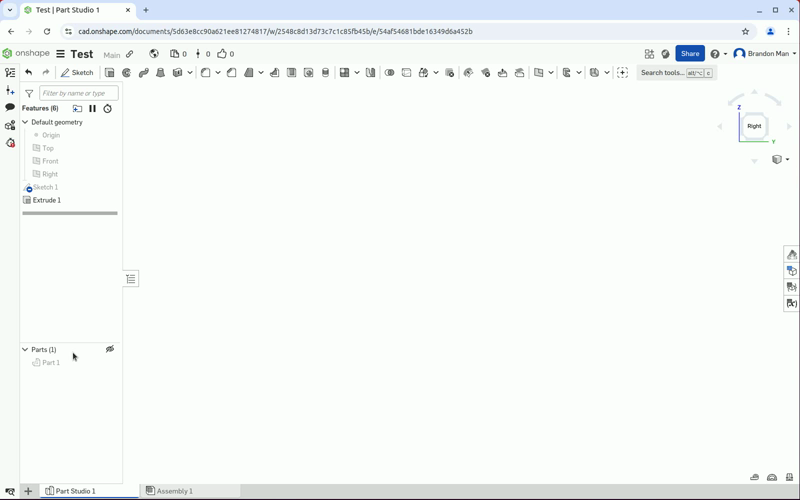
key(shift+s)
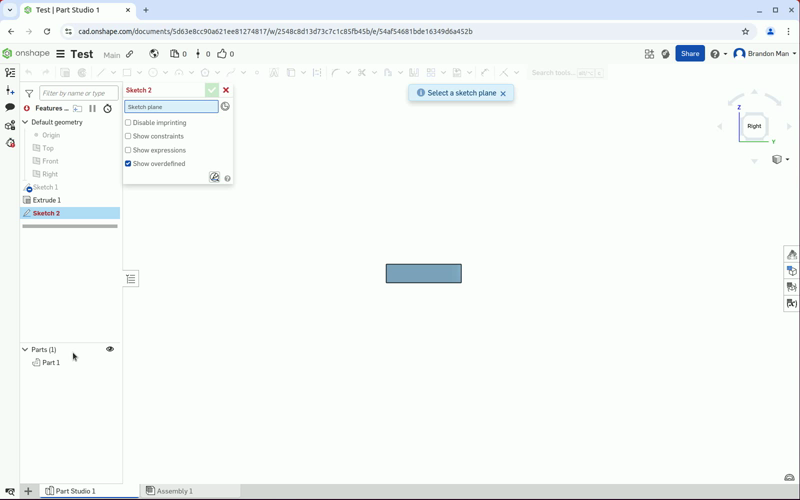
mouse_move(73, 176)
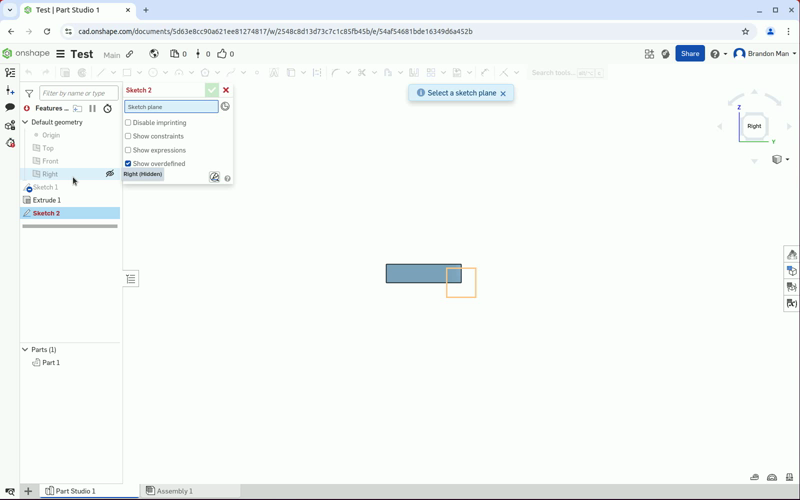
click(73, 176)
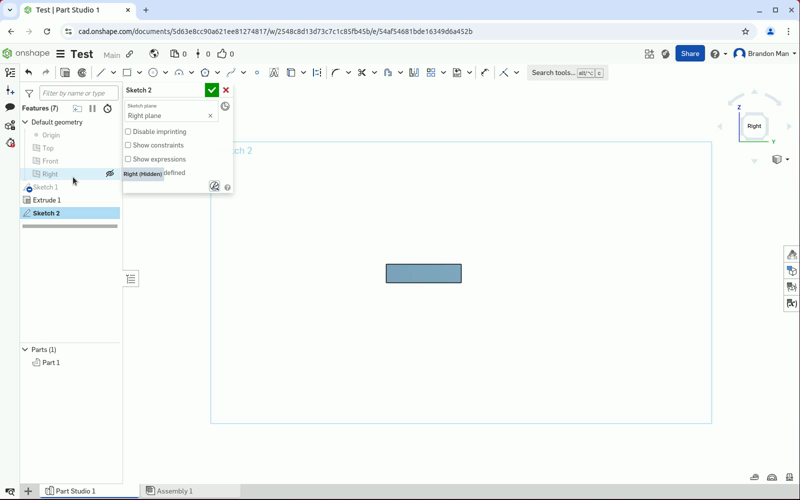
mouse_move(73, 352)
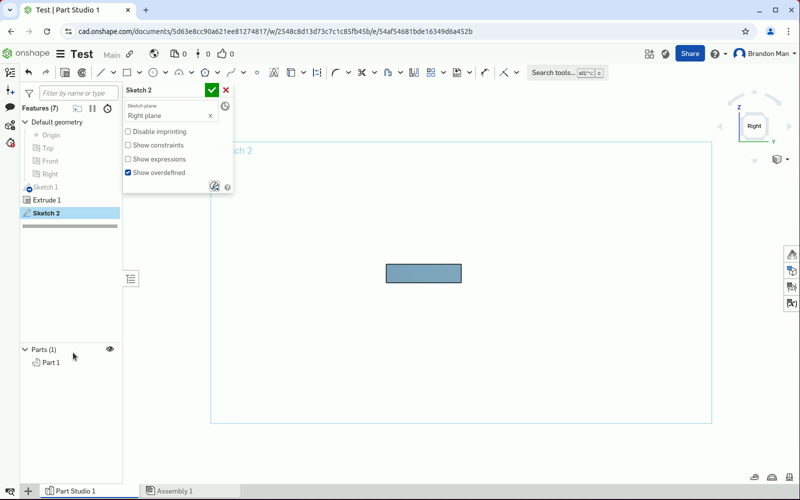
key(y)
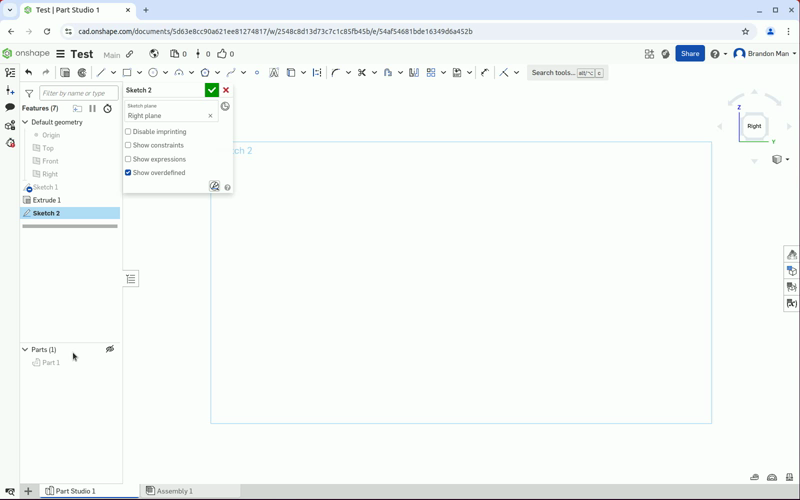
key(l)
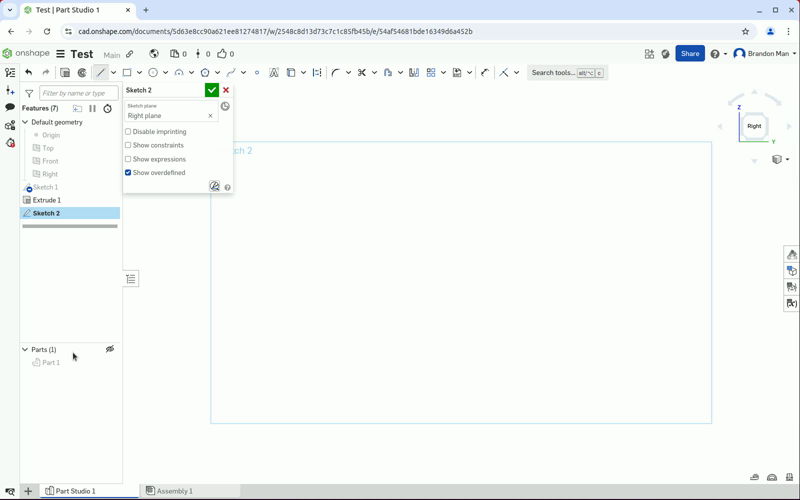
key_down(shift)
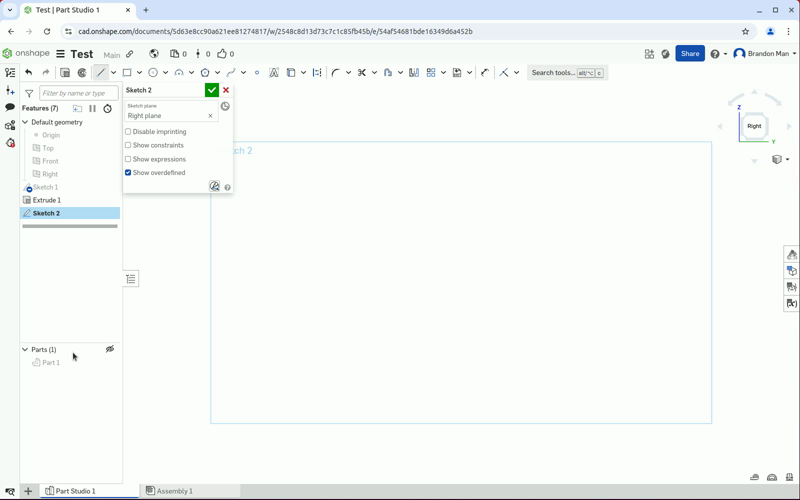
mouse_move(385, 282)
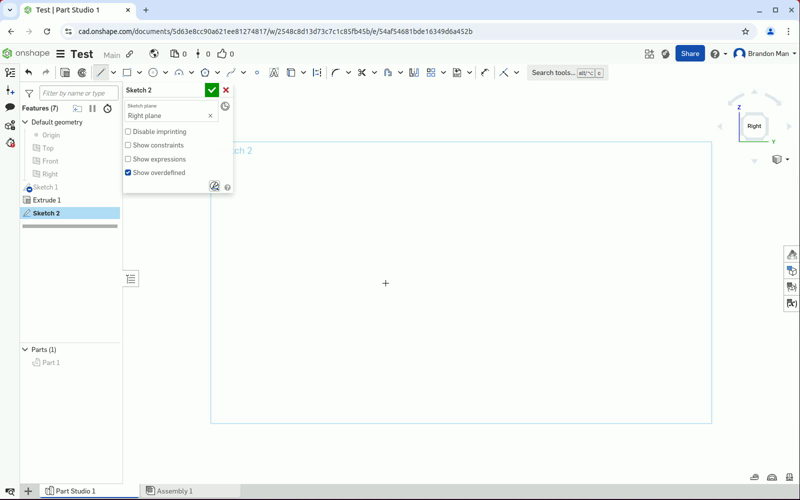
click(385, 282)
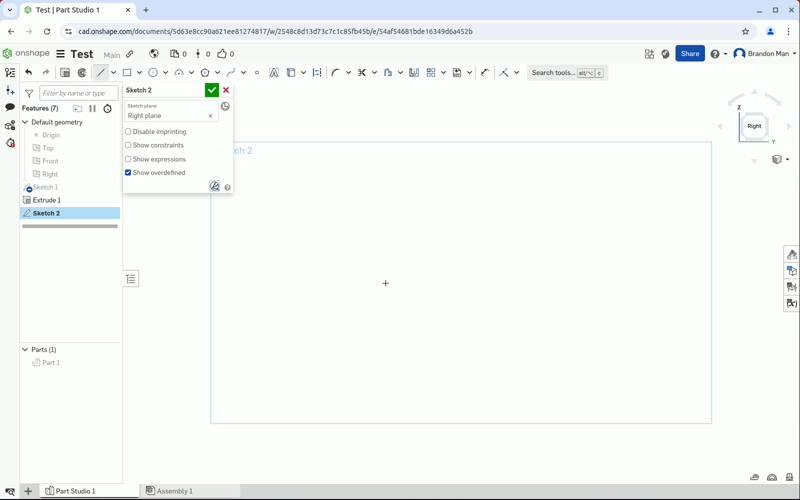
key_up(shift)
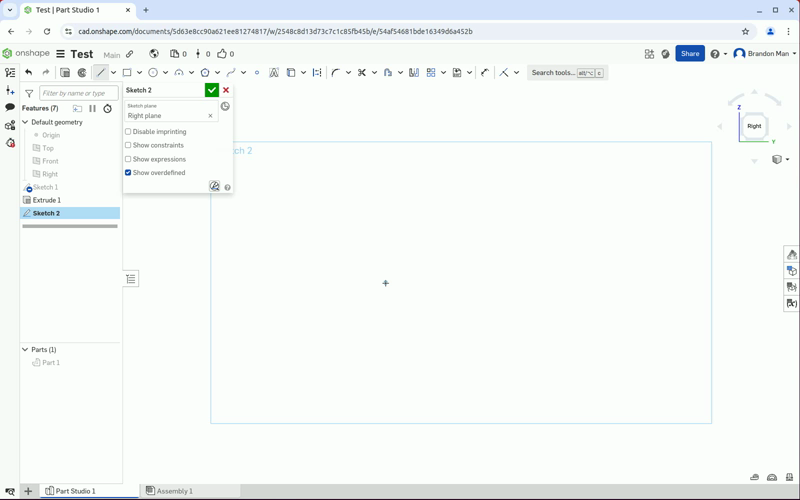
key_down(shift)
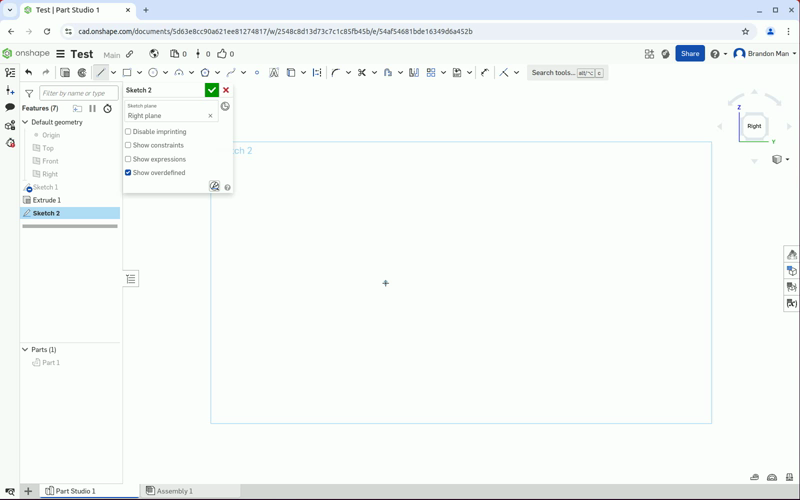
mouse_move(461, 282)
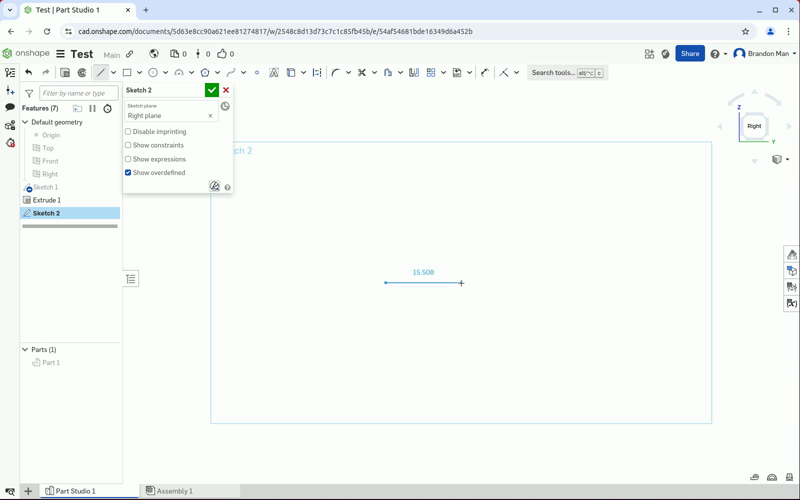
click(461, 282)
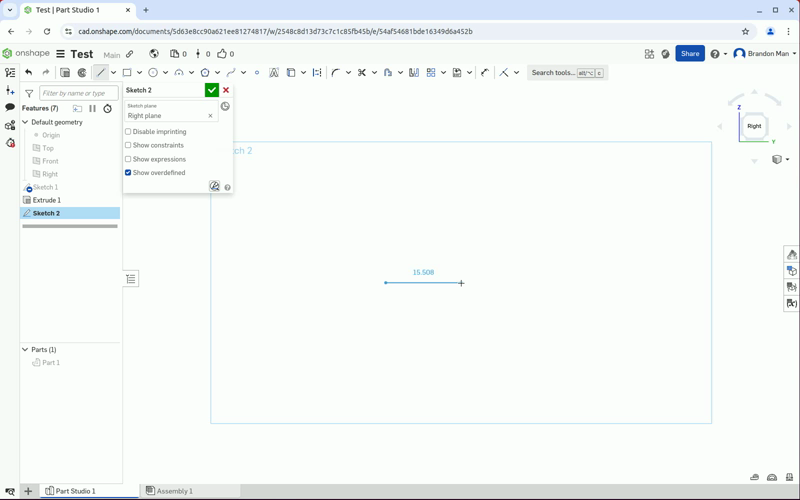
key_up(shift)
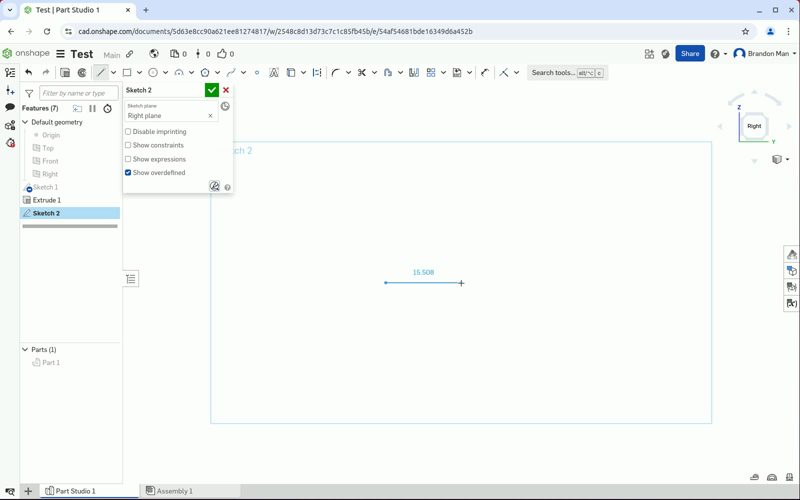
key_down(shift)
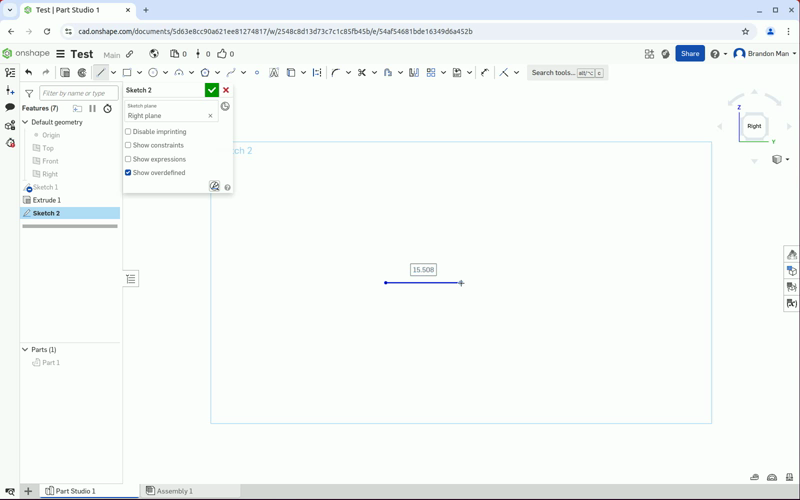
mouse_move(491, 282)
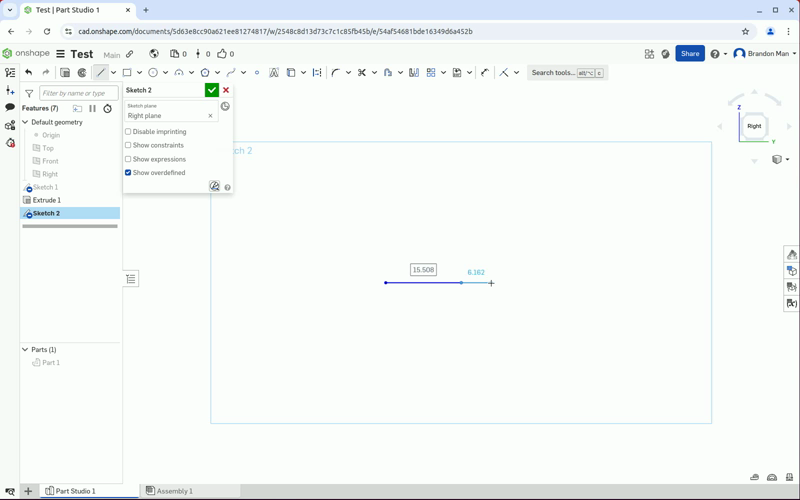
mouse_move(461, 244)
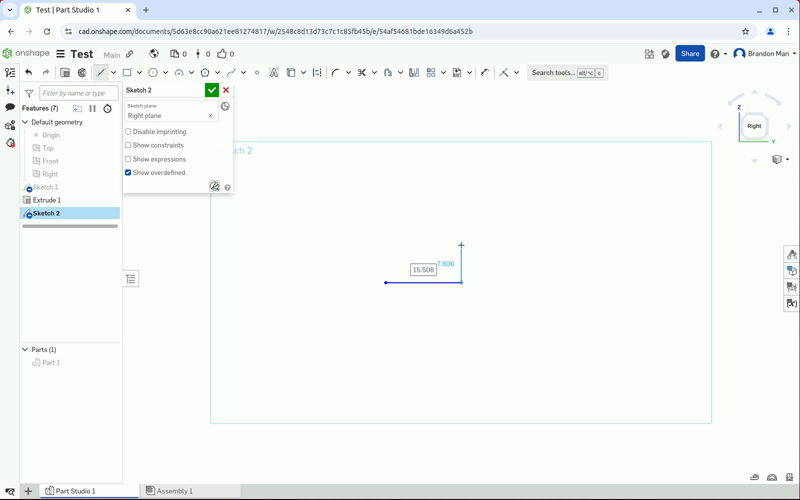
click(461, 244)
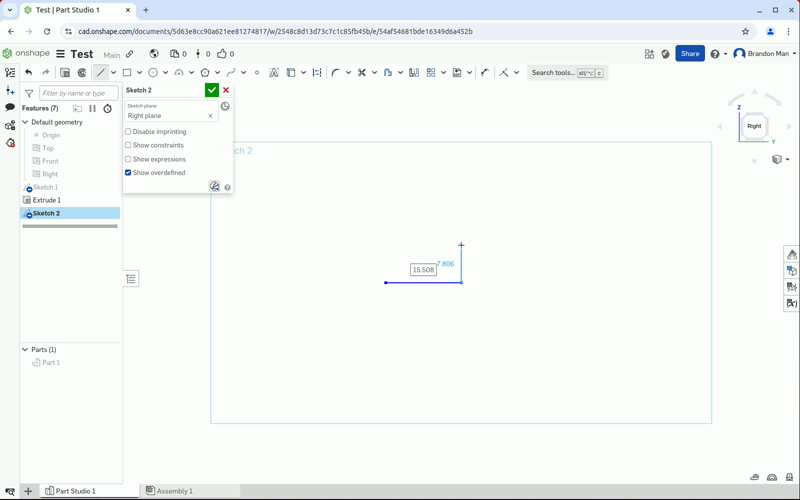
key_up(shift)
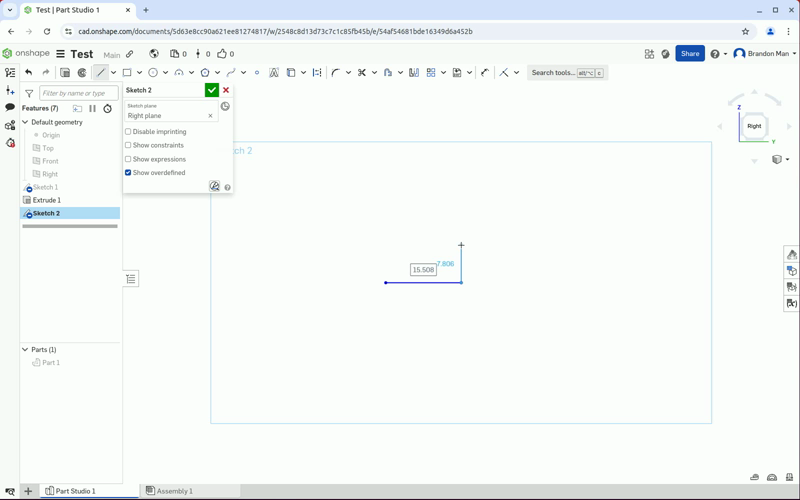
key(esc)
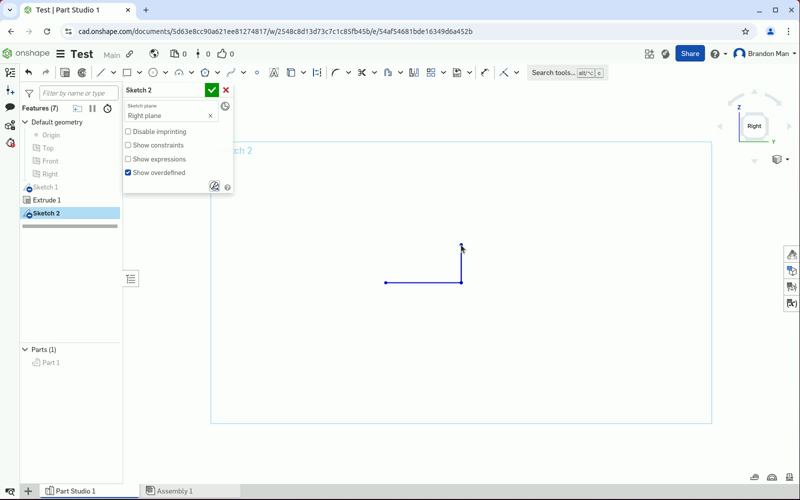
key(a)
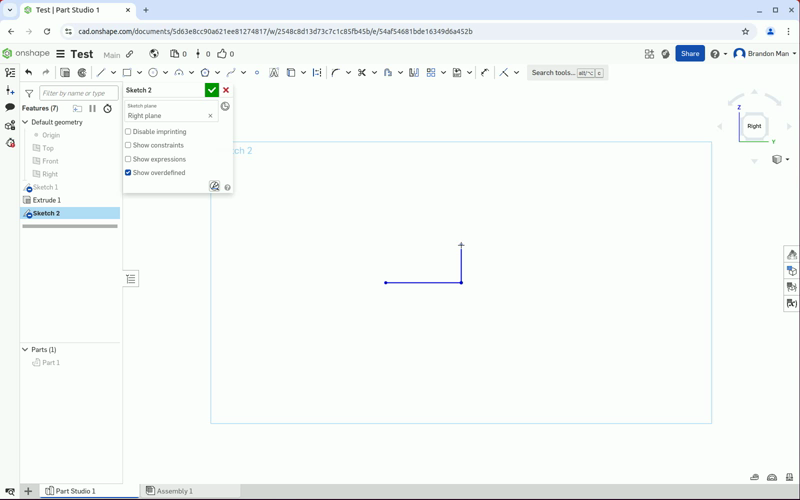
mouse_move(461, 244)
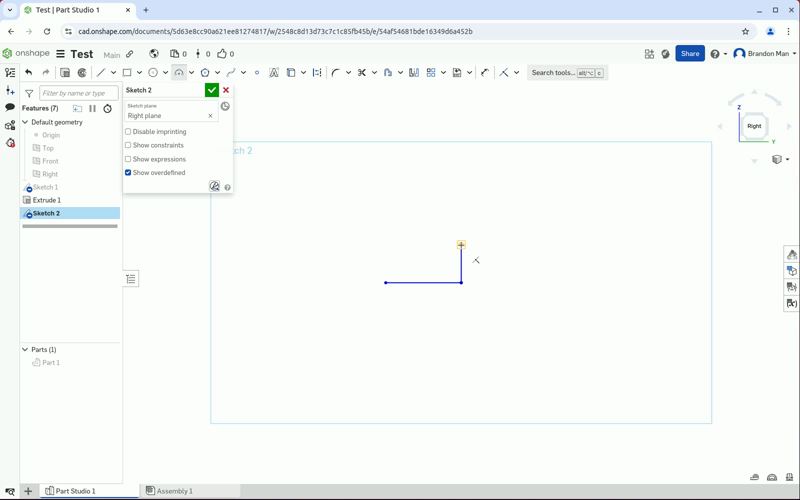
click(461, 244)
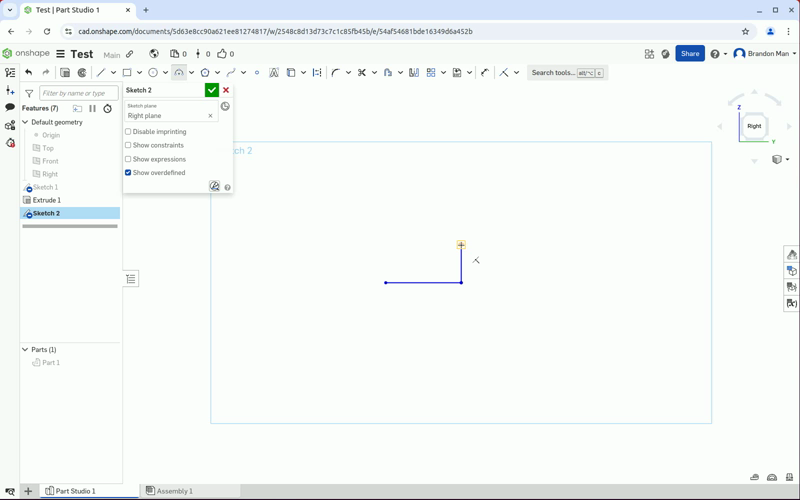
key_down(shift)
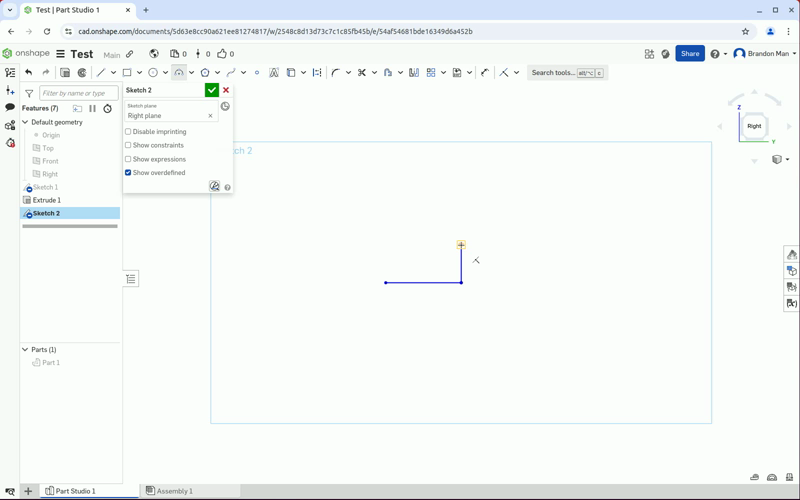
mouse_move(385, 244)
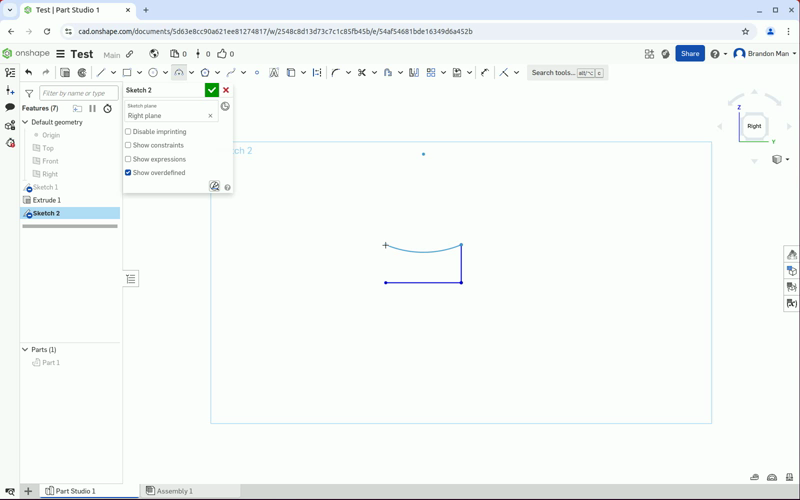
click(385, 244)
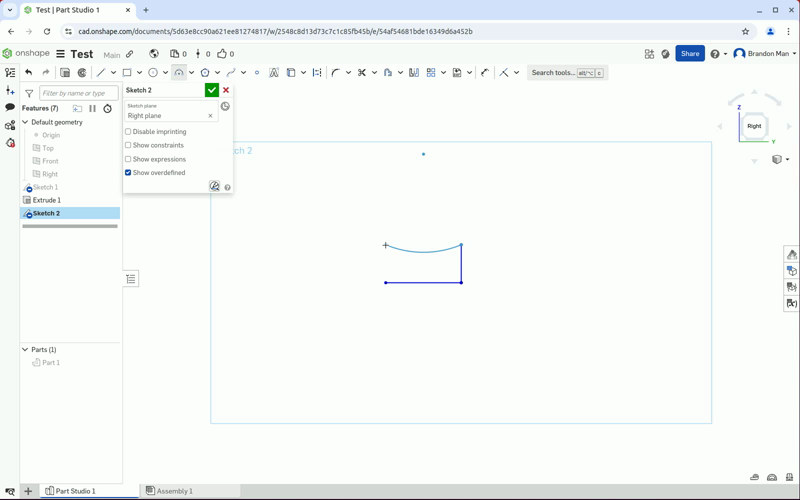
mouse_move(423, 207)
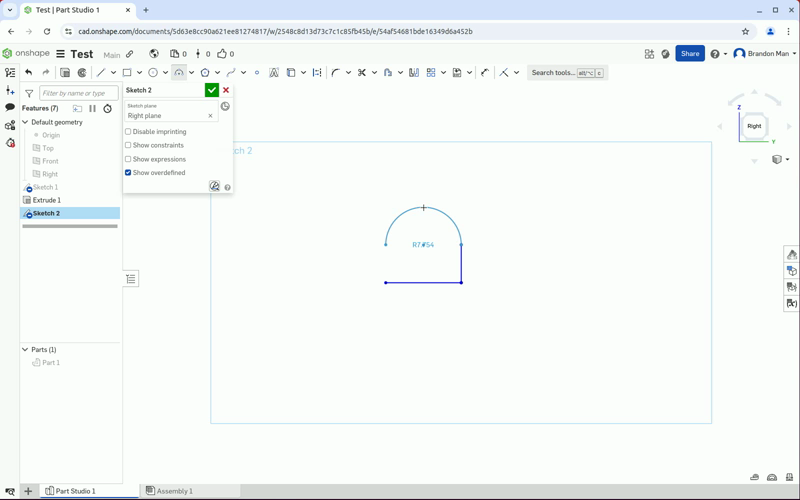
click(423, 207)
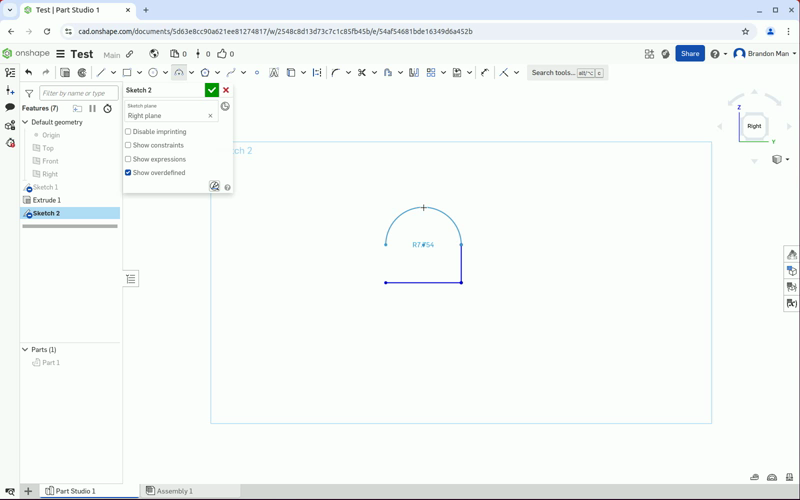
key_up(shift)
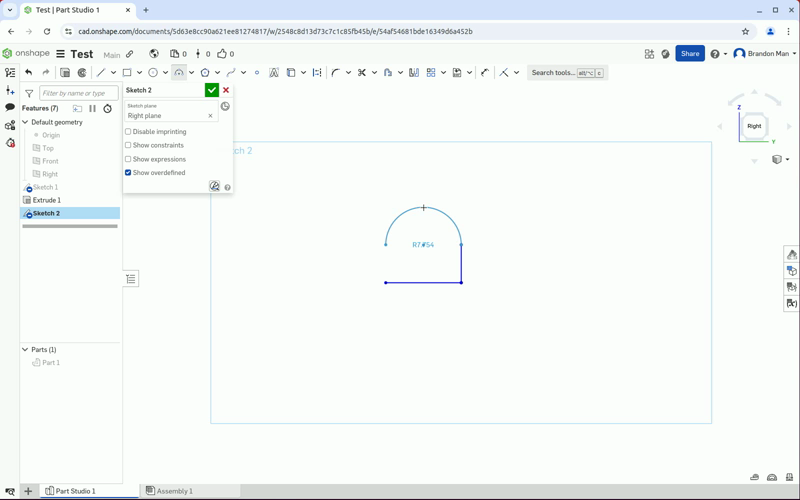
key(esc)
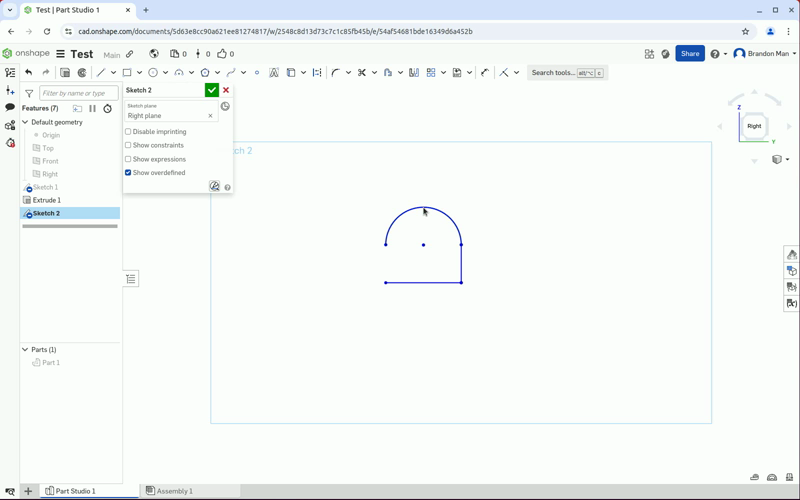
key(l)
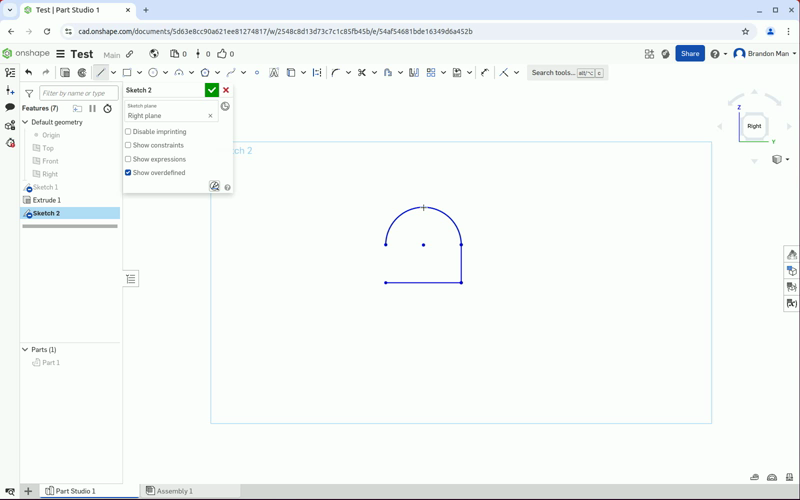
mouse_move(385, 244)
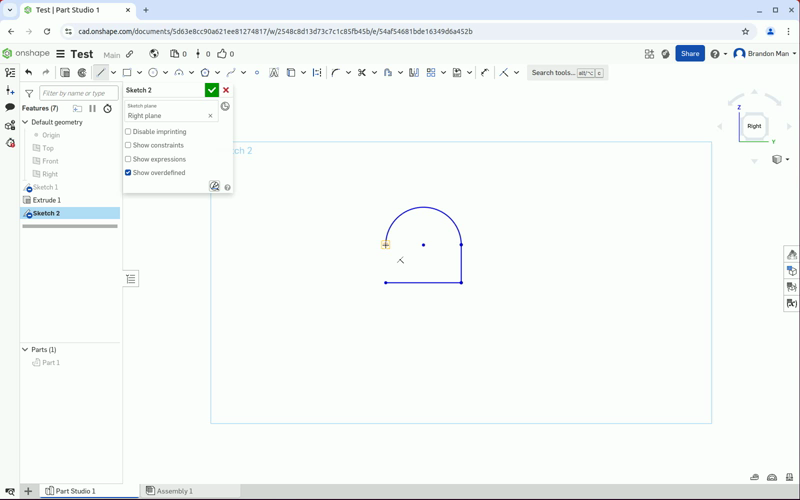
click(385, 244)
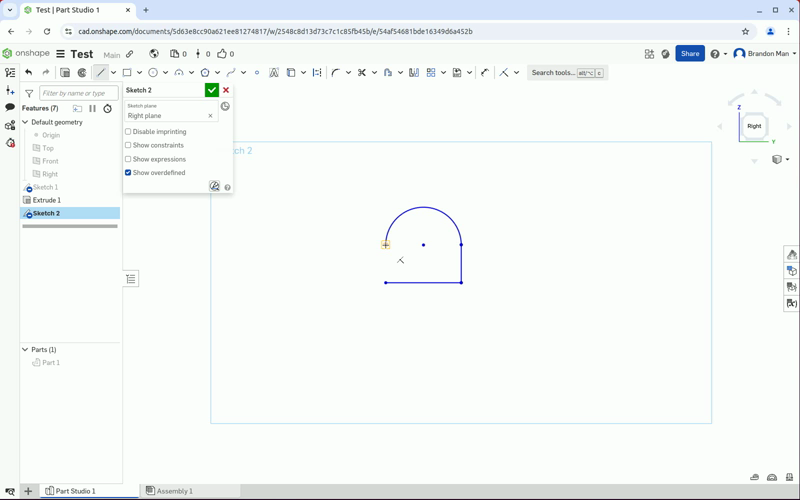
mouse_move(415, 244)
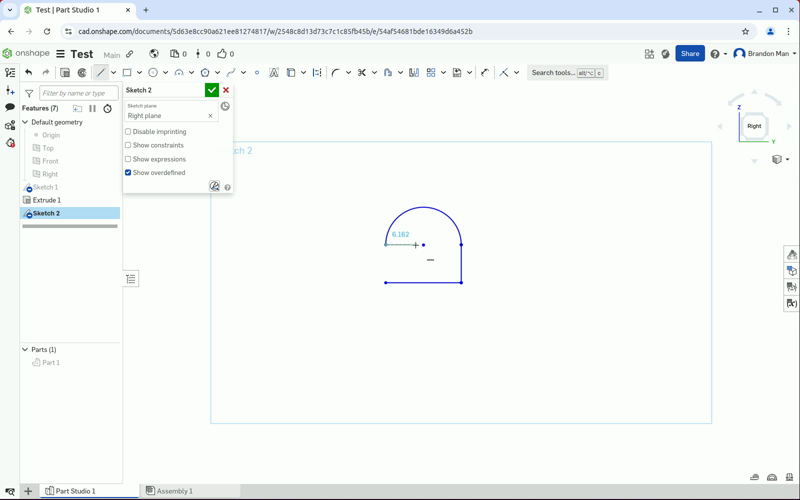
key_down(shift)
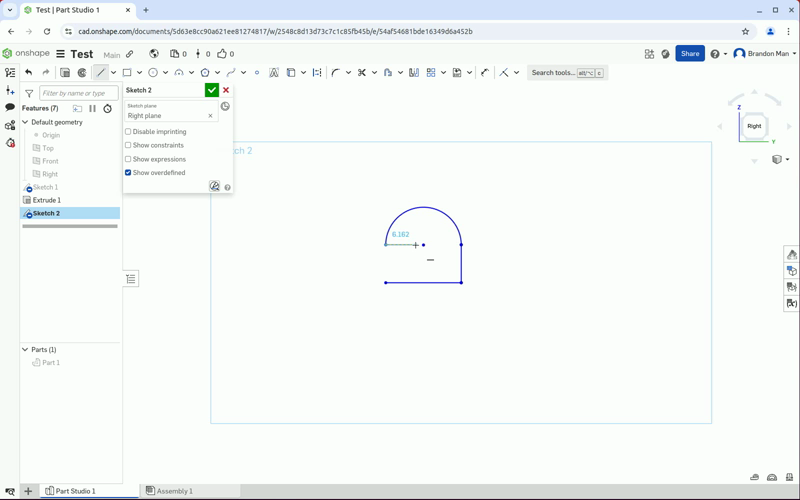
mouse_move(385, 282)
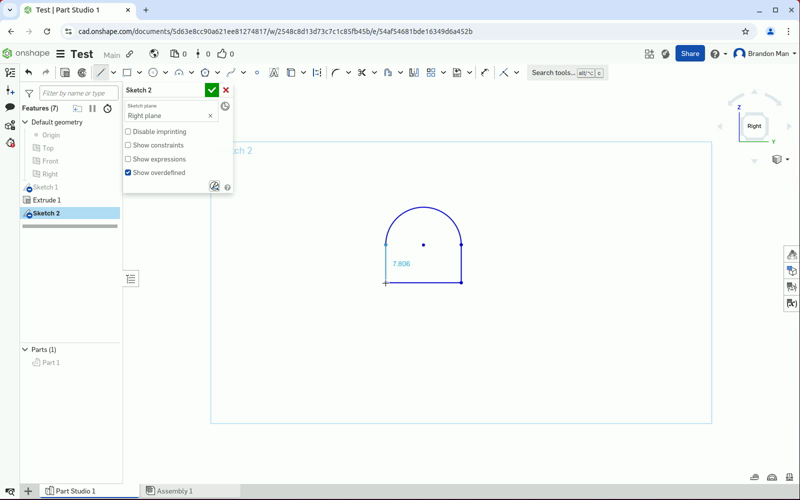
key_up(shift)
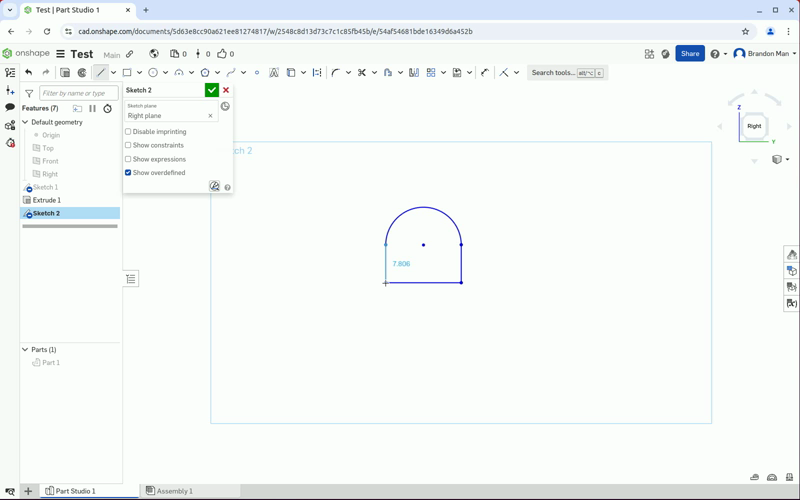
click(385, 282)
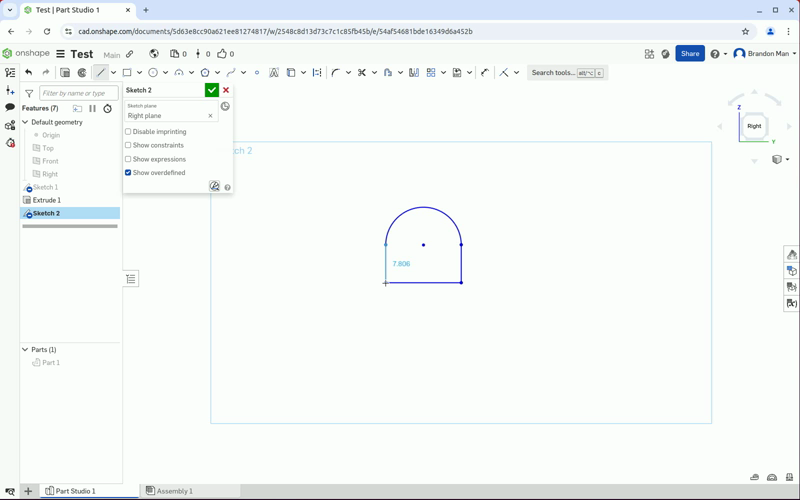
key(esc)
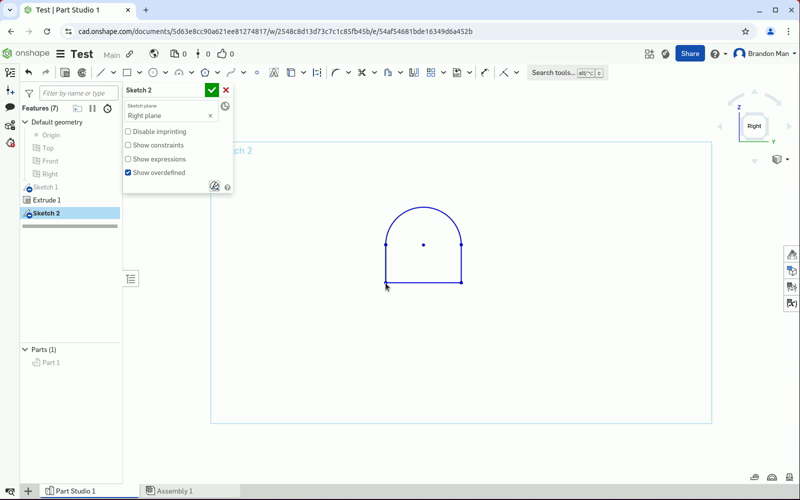
mouse_move(416, 259)
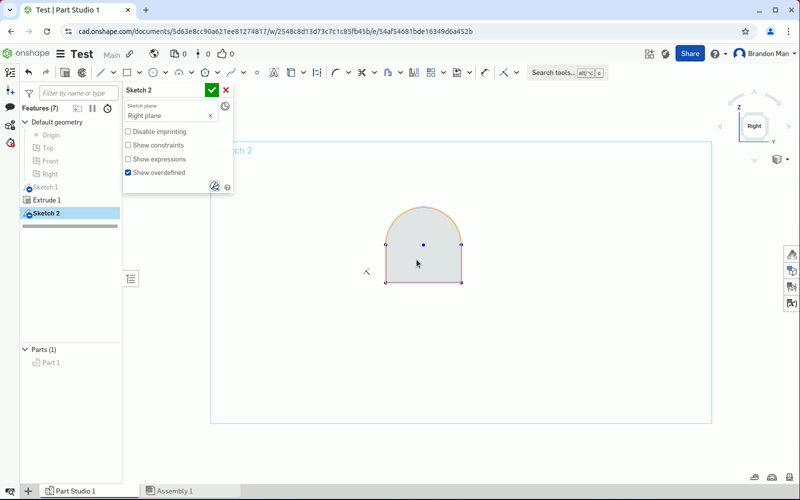
click(416, 259)
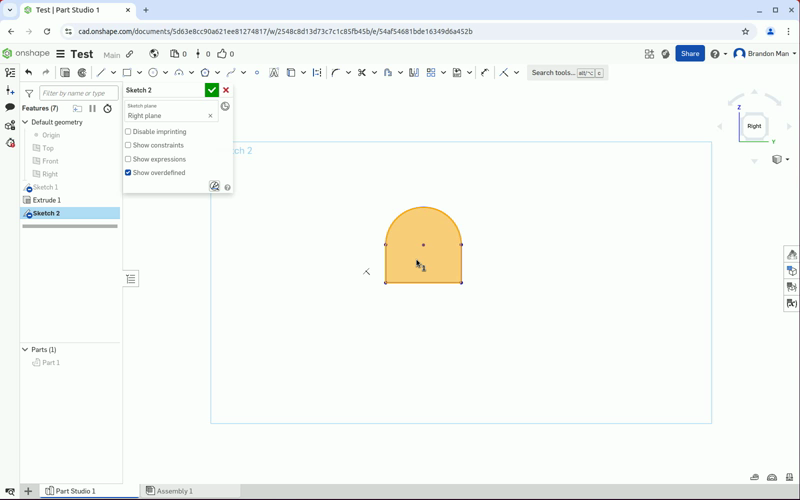
mouse_move(73, 352)
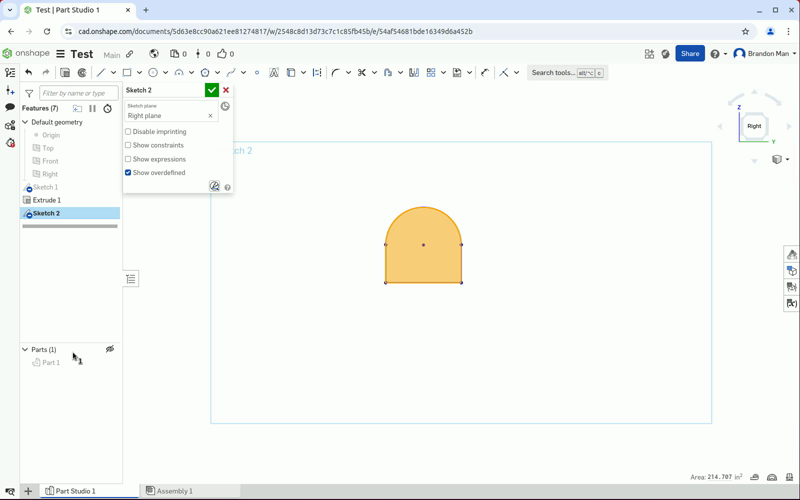
key(shift+y)
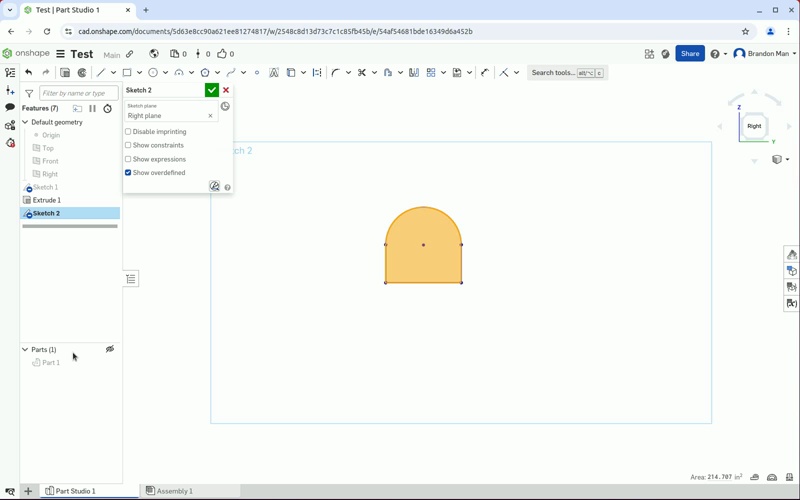
key(shift+e)
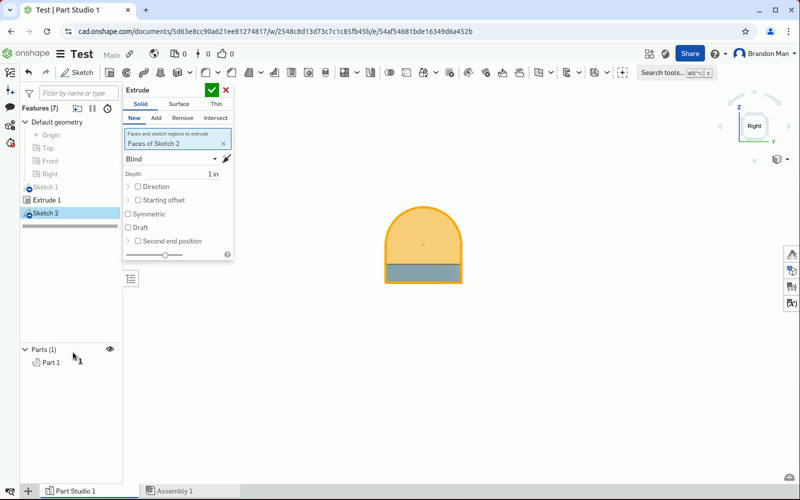
mouse_move(143, 106)
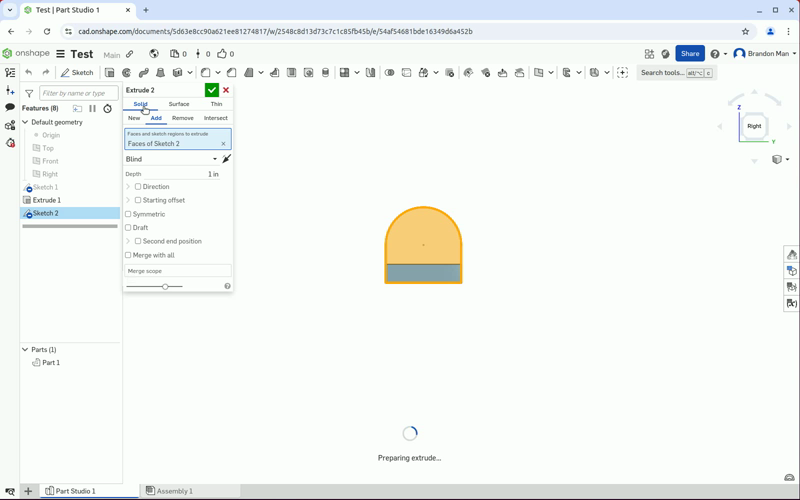
click(143, 106)
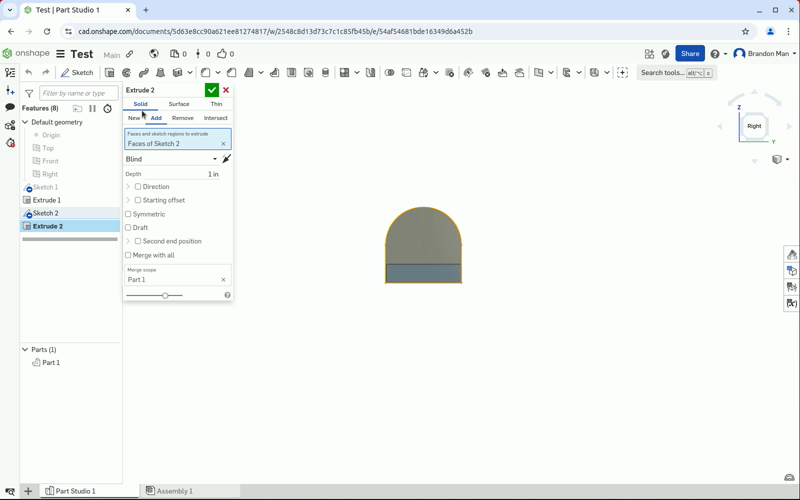
mouse_move(137, 120)
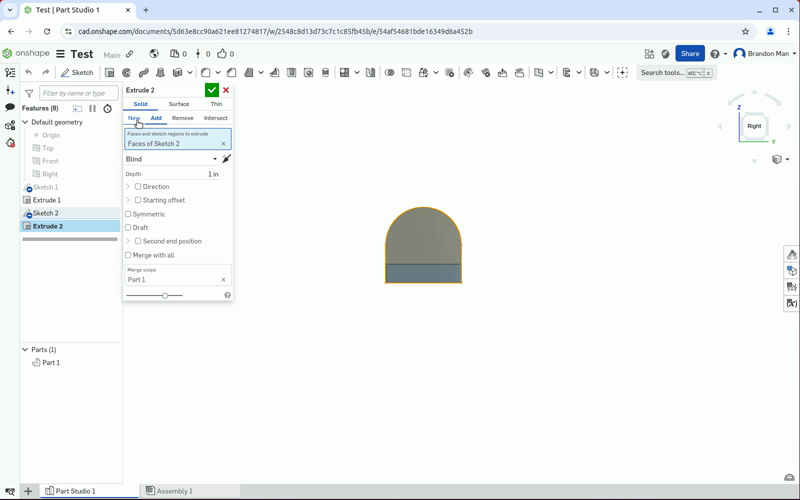
click(137, 120)
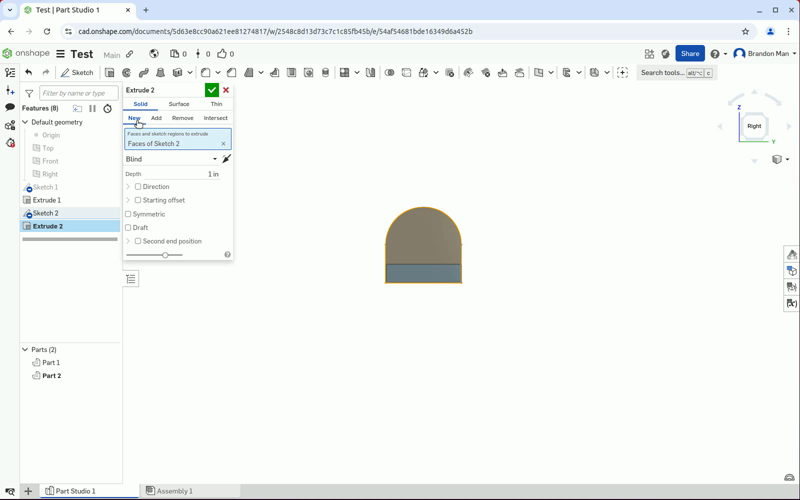
key(tab, 4)
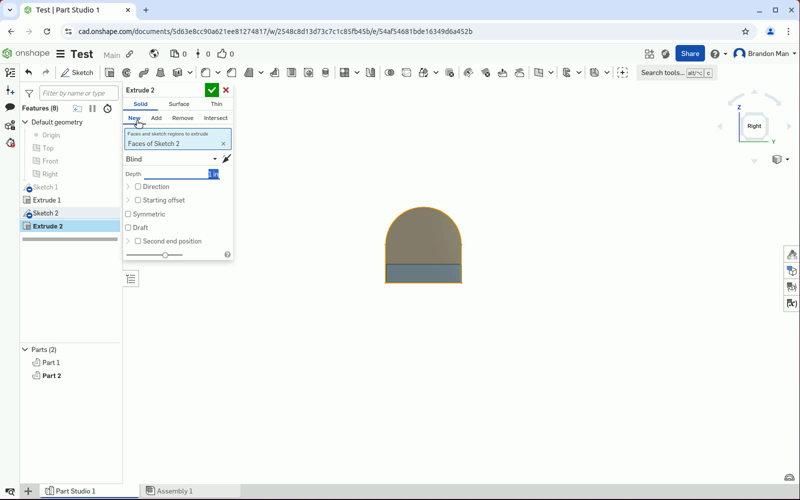
text(7.703)
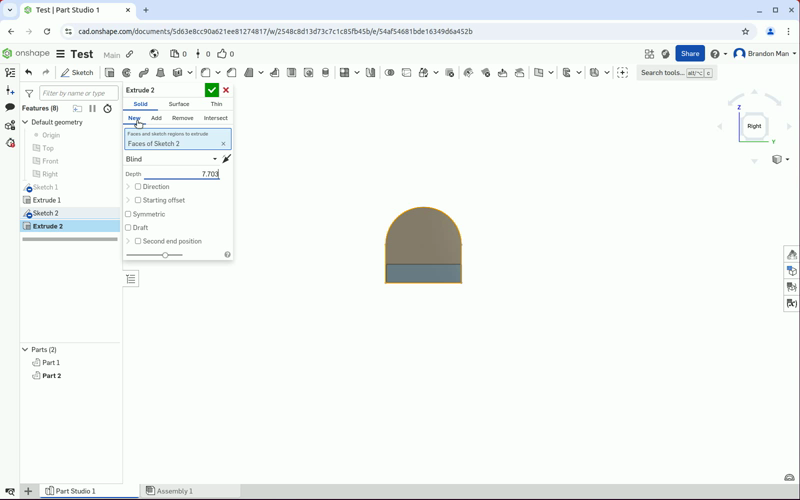
key(enter)
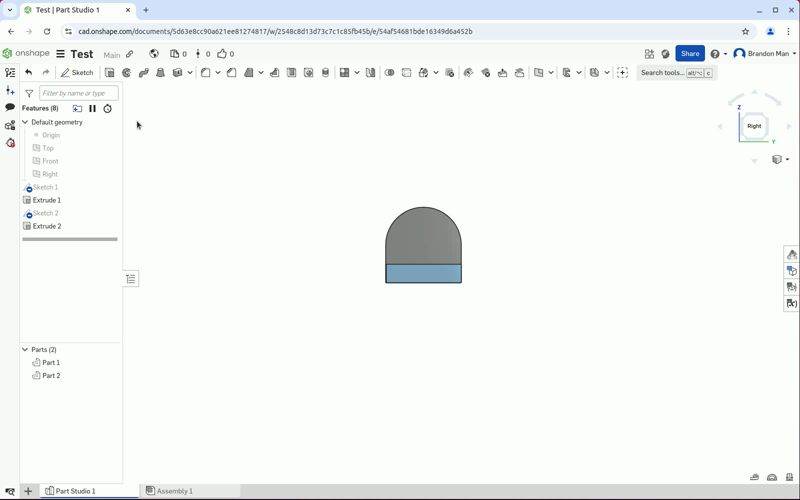
key(shift+h)
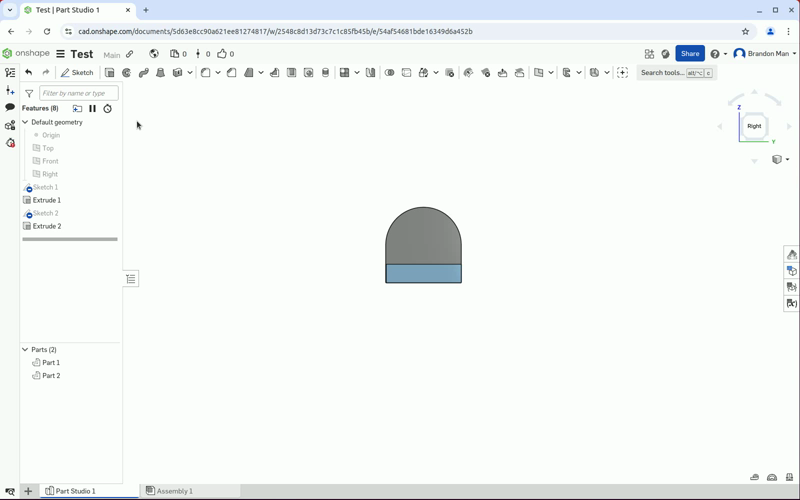
key(shift+h)
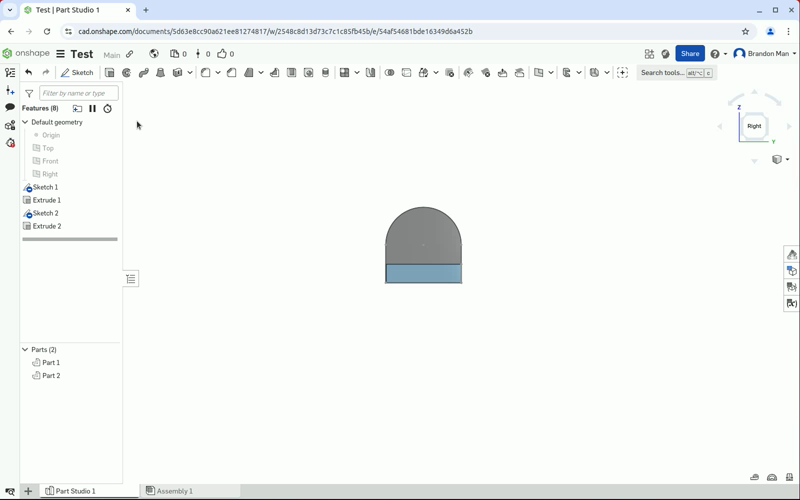
key(shift+7)
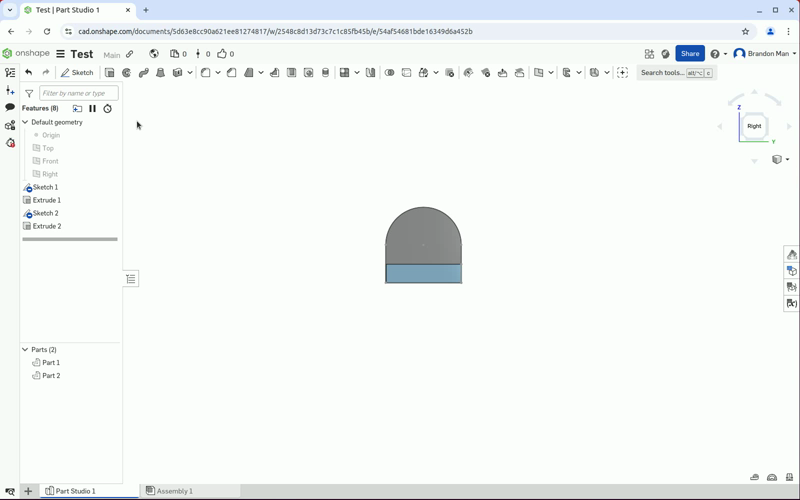
key(right, 2)
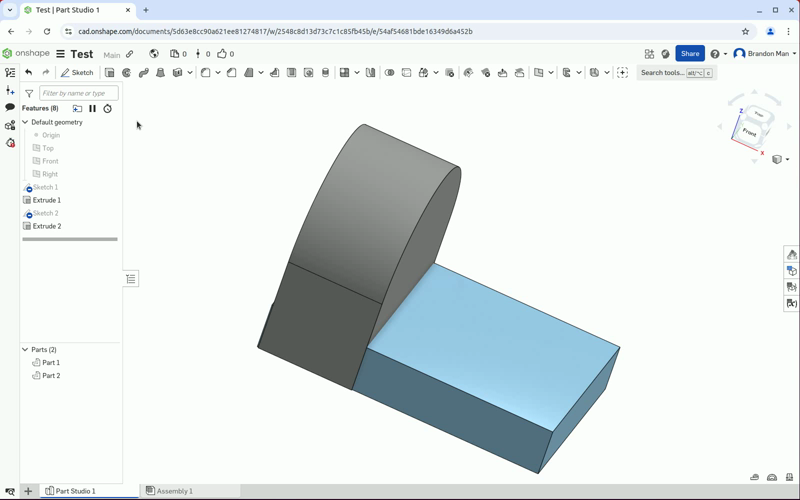
key(down, 2)
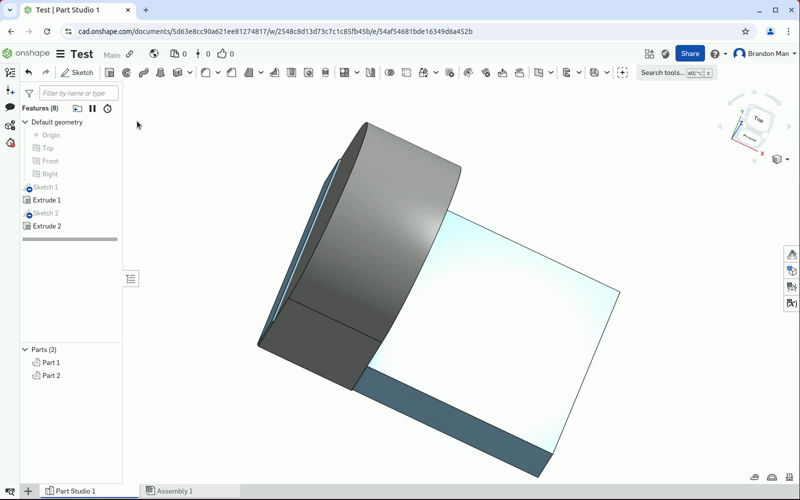
key(up, 2)
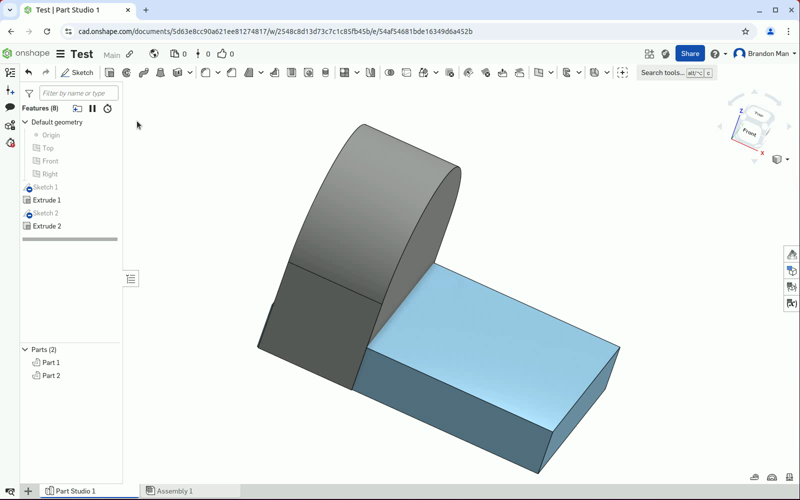
key(left, 2)
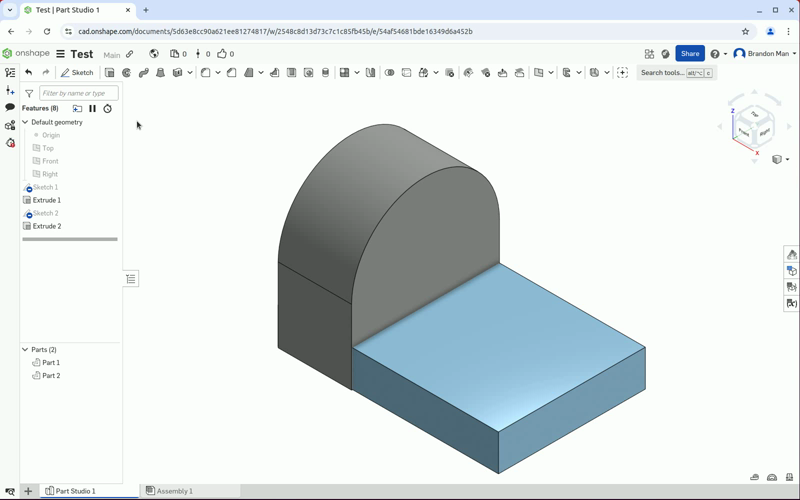
mouse_move(73, 189)
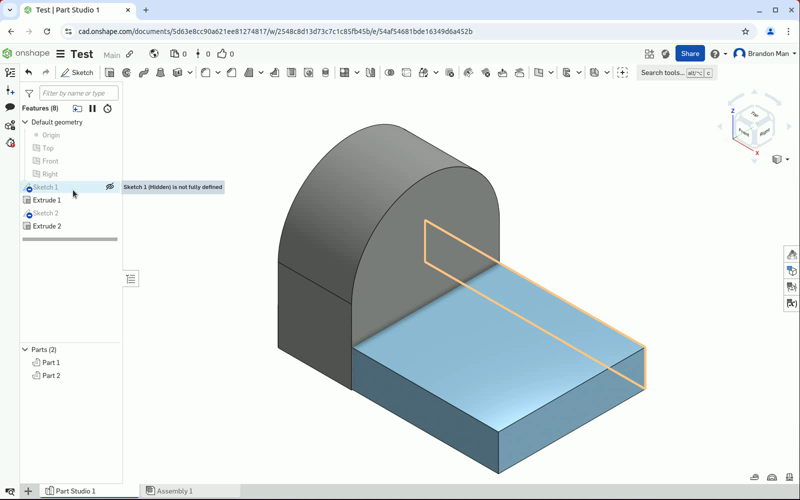
click(73, 189)